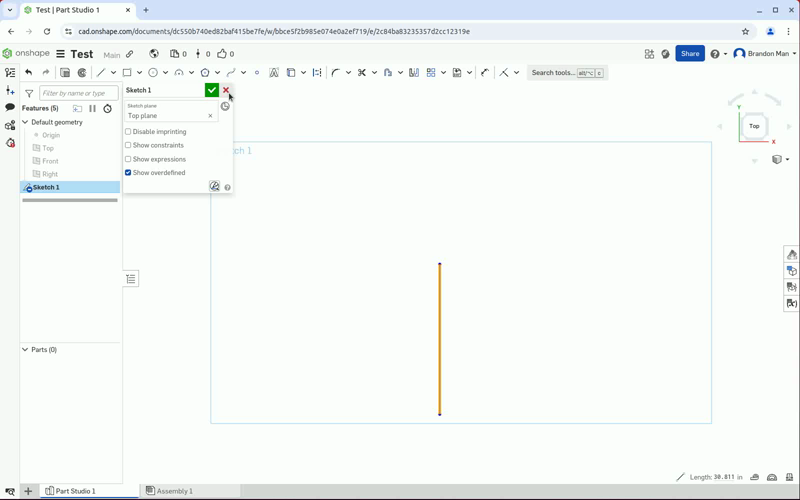
key(shift+h)
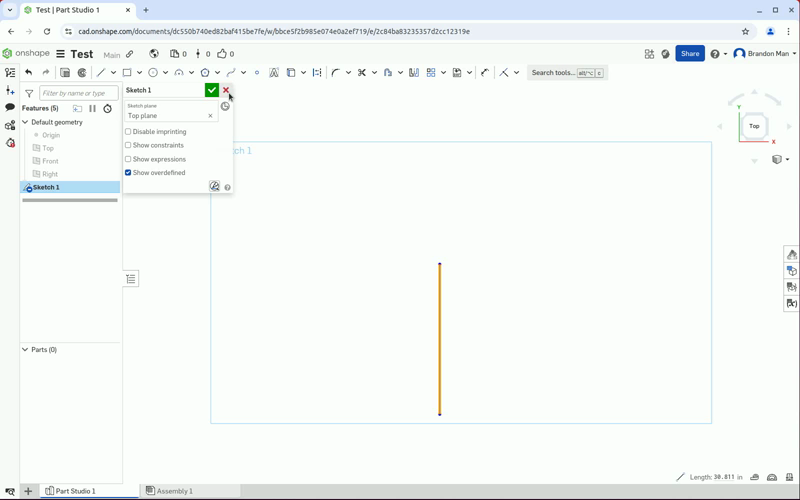
key(shift+s)
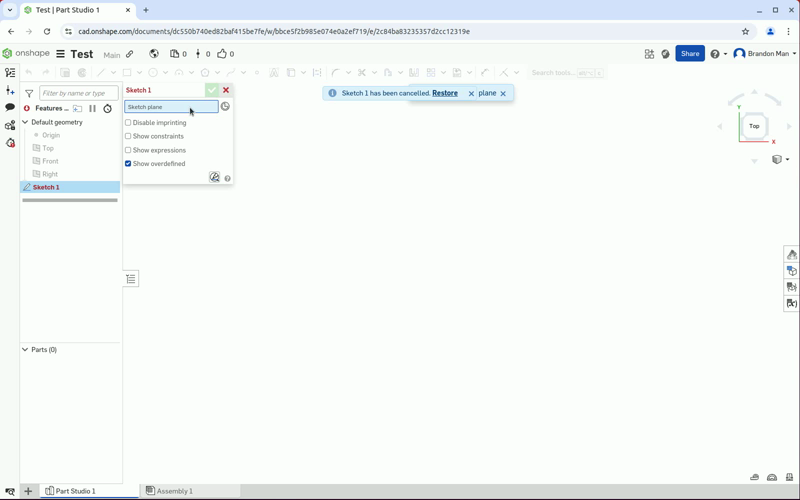
mouse_move(73, 150)
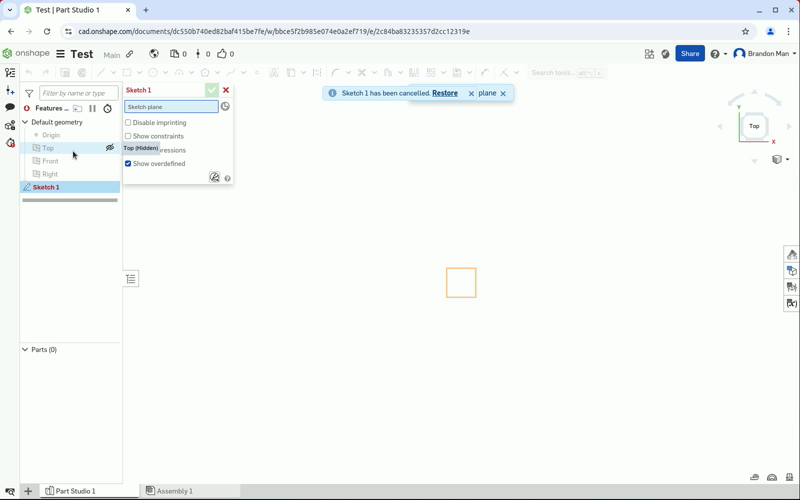
click(73, 150)
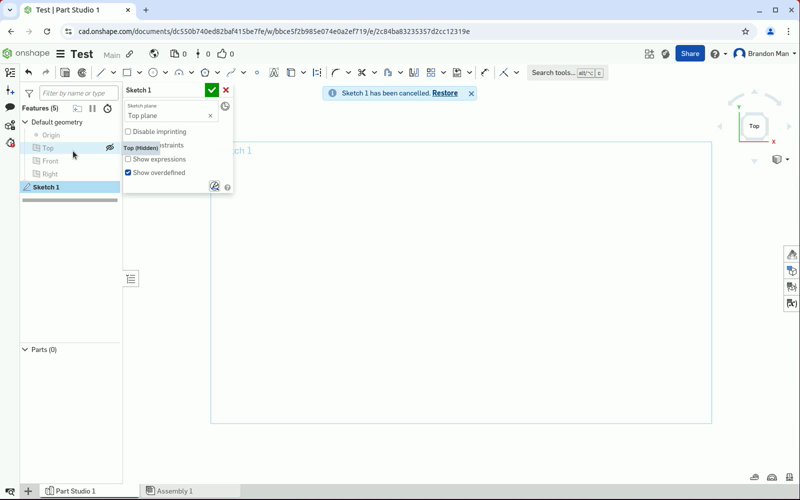
mouse_move(73, 352)
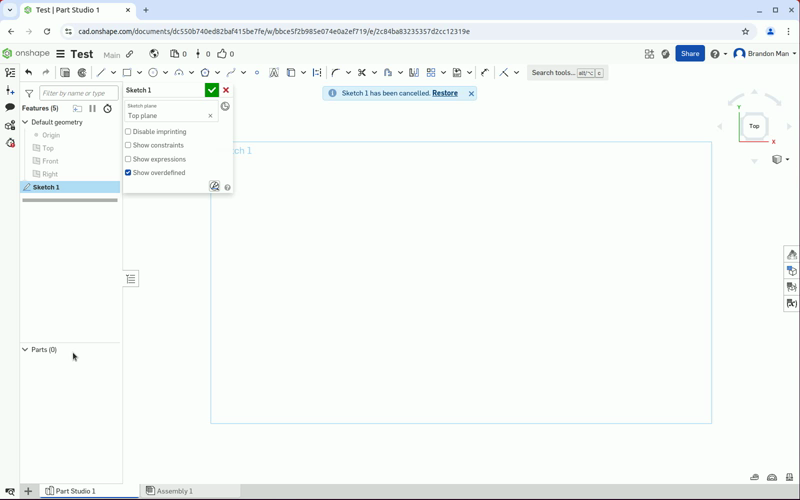
key(y)
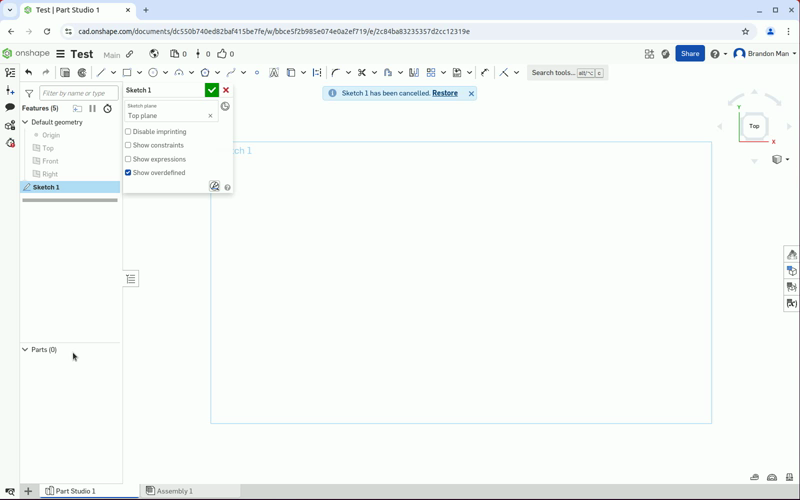
key(c)
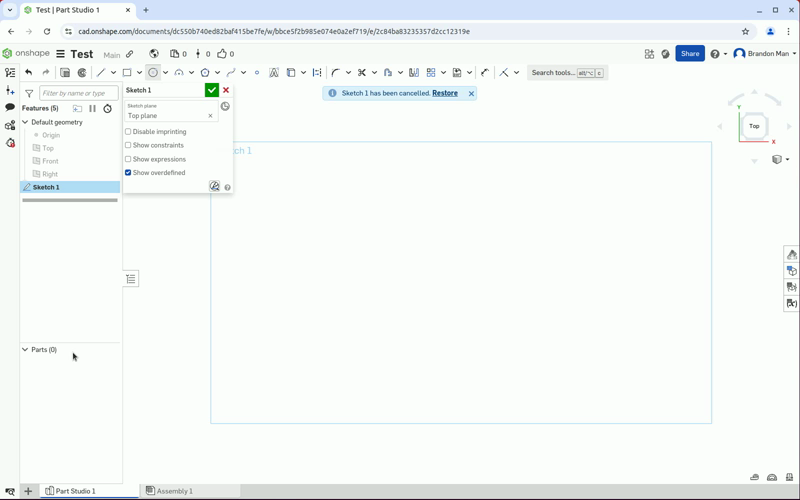
key_down(shift)
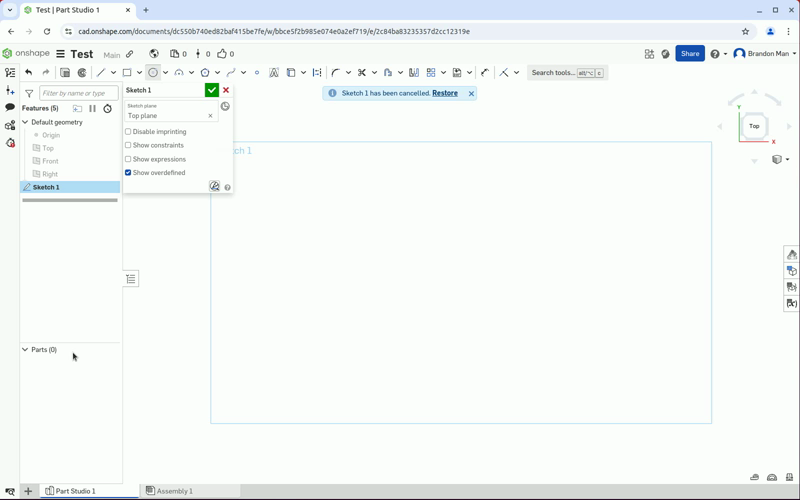
mouse_move(392, 282)
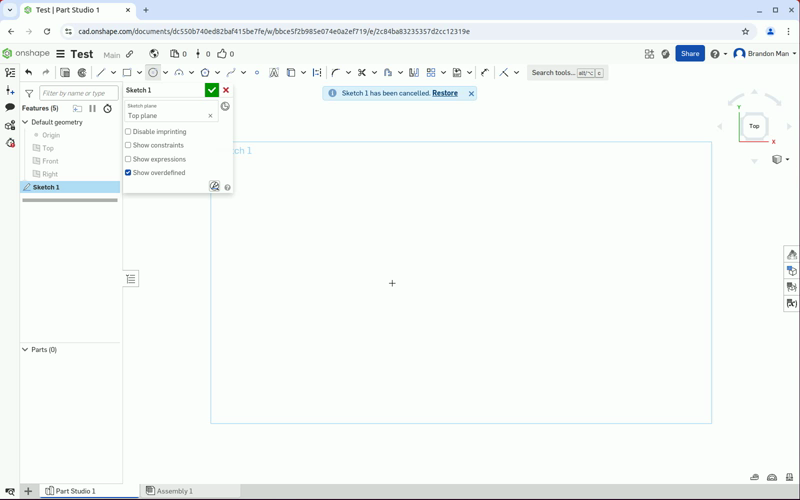
click(392, 282)
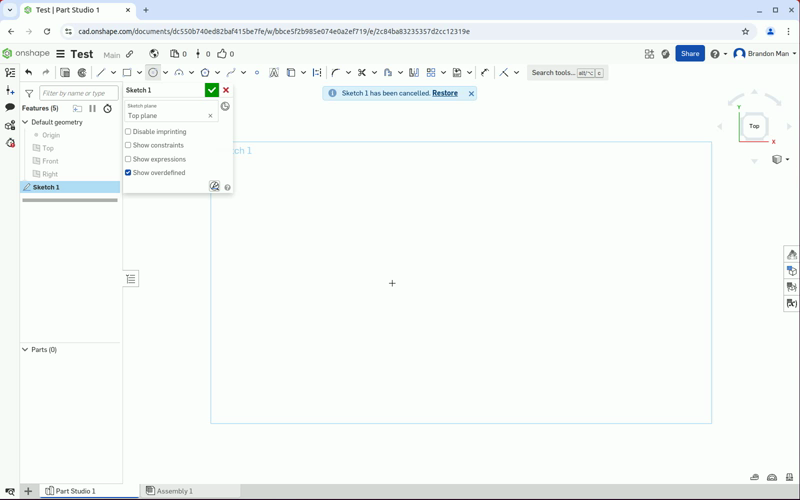
key_up(shift)
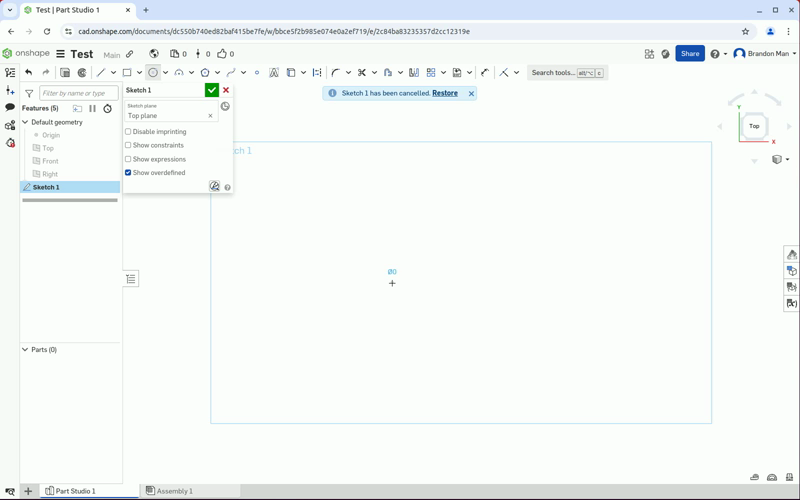
mouse_move(435, 282)
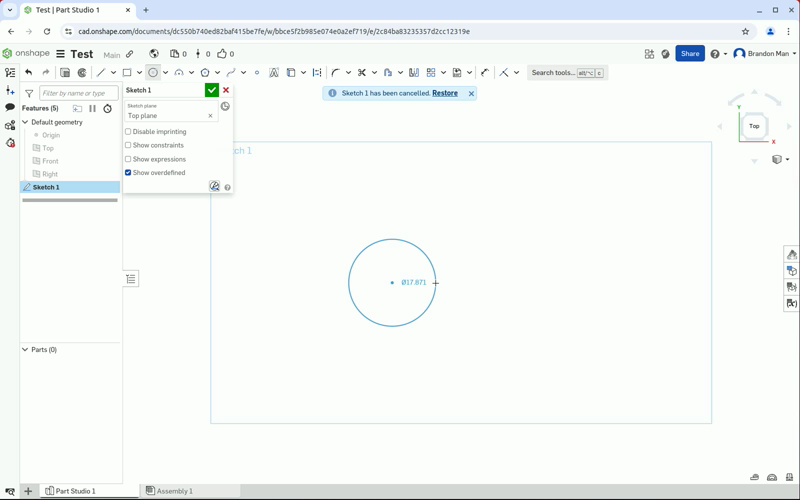
click(435, 282)
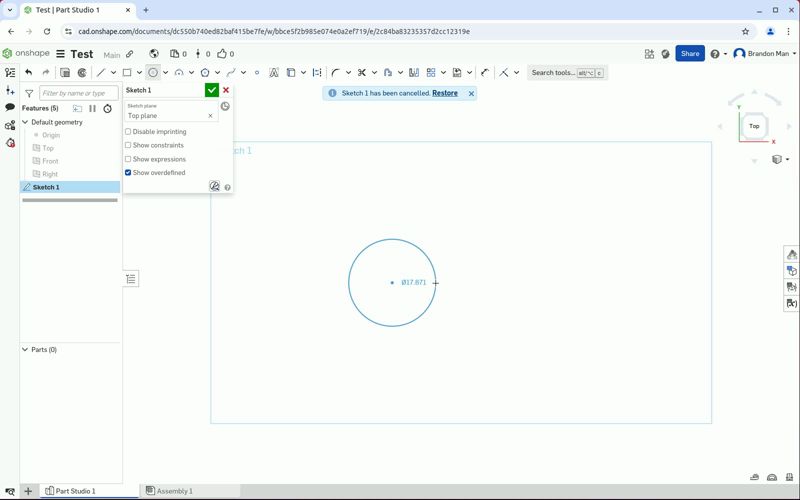
key(esc)
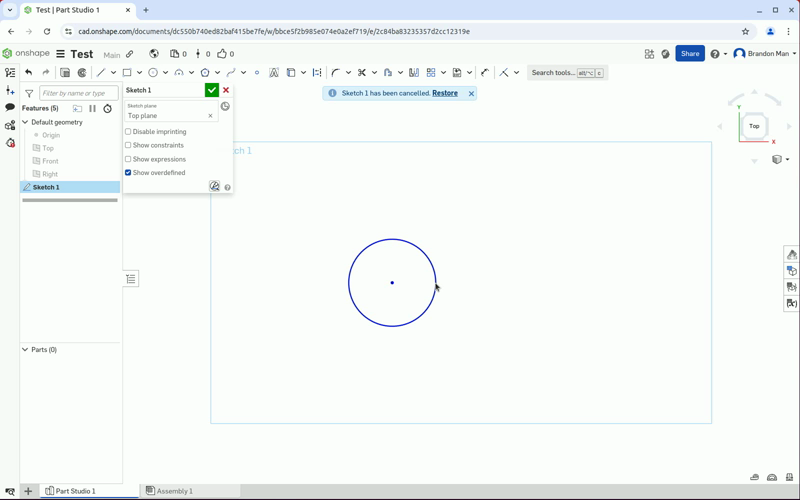
key(c)
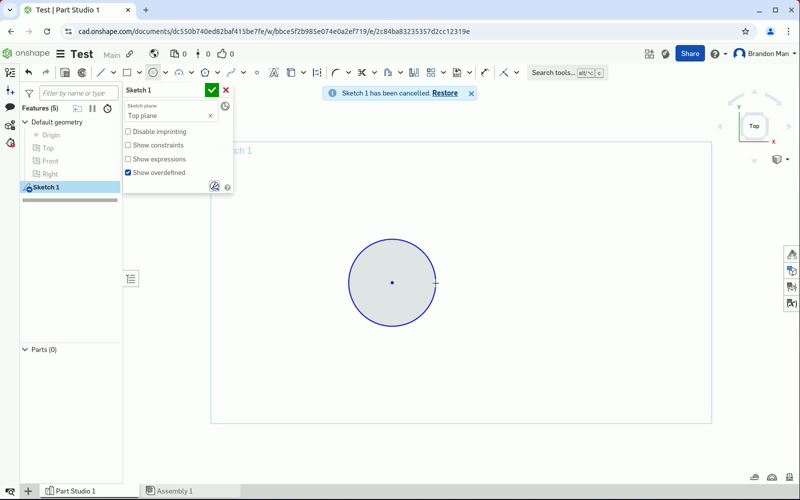
key_down(shift)
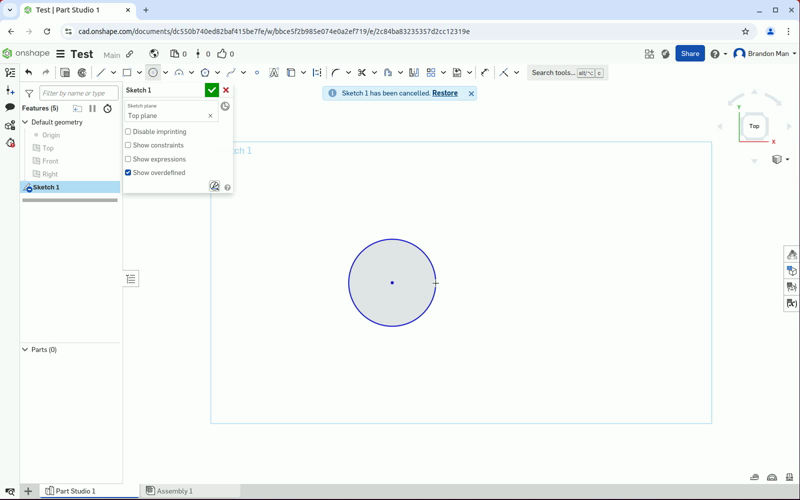
mouse_move(392, 282)
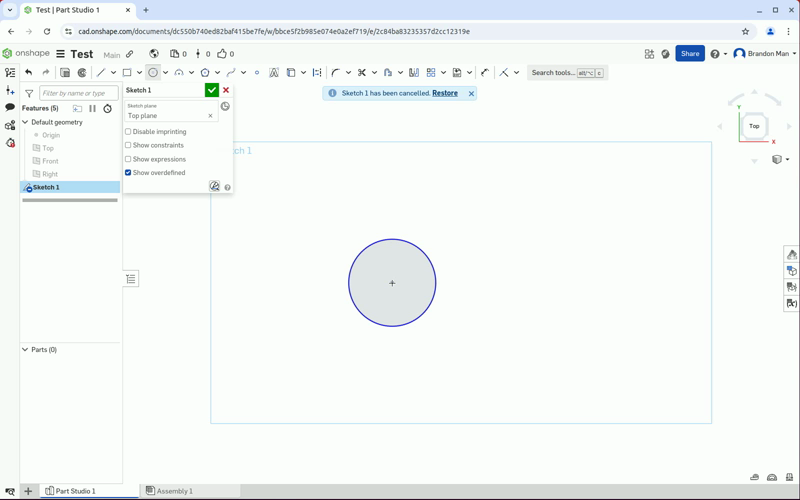
click(392, 282)
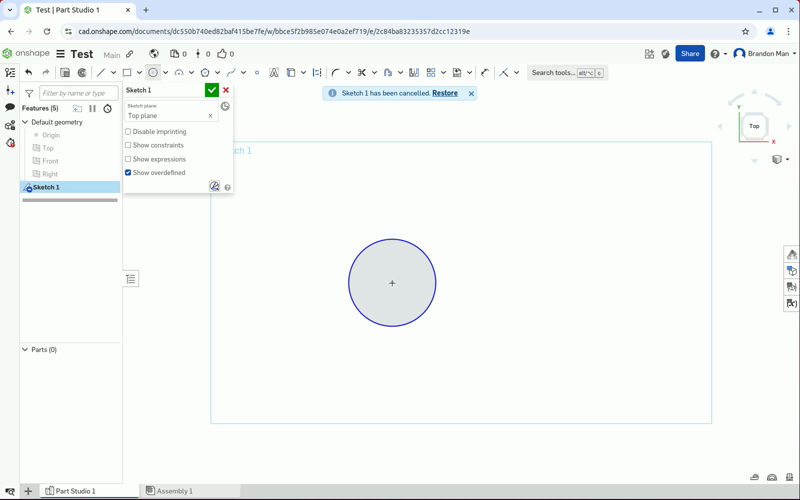
key_up(shift)
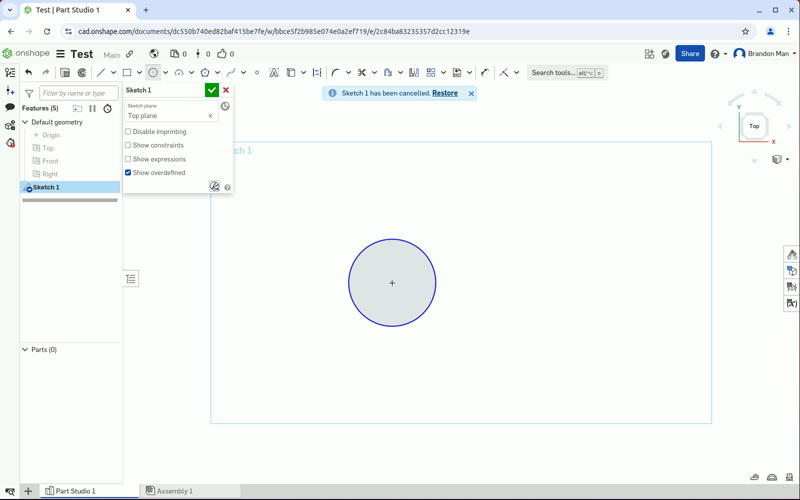
mouse_move(415, 282)
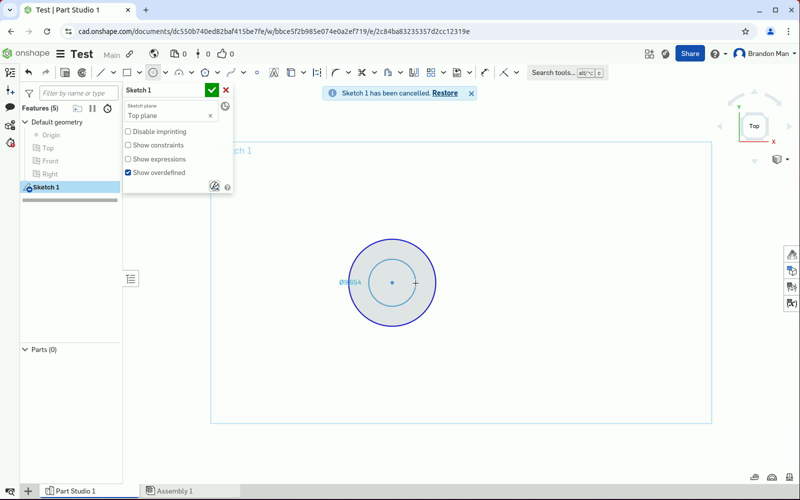
click(415, 282)
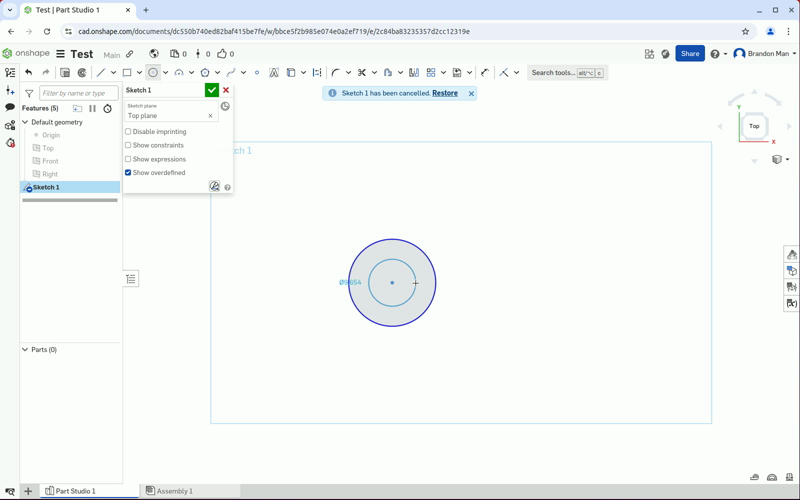
key(esc)
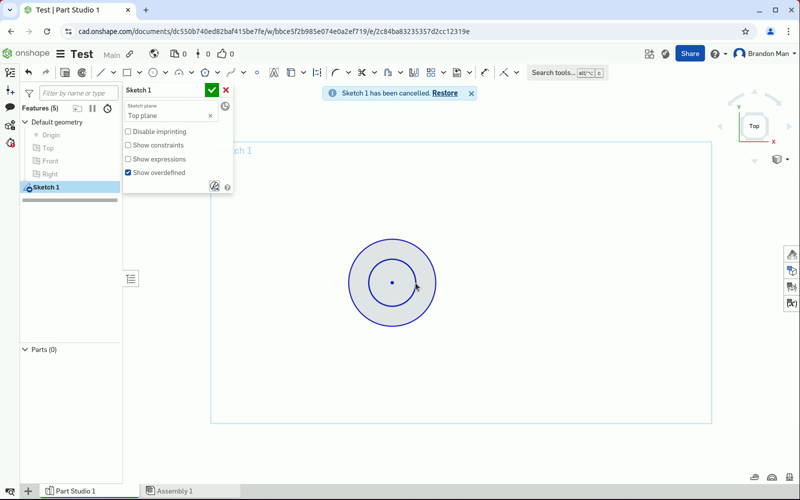
mouse_move(393, 247)
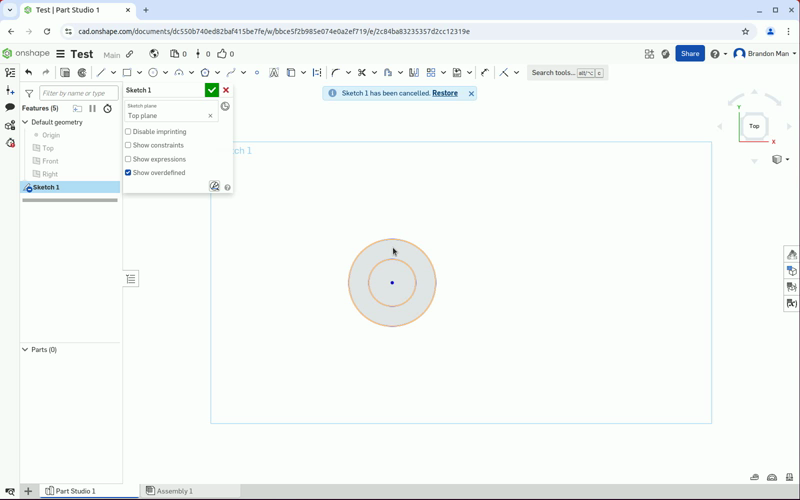
click(393, 247)
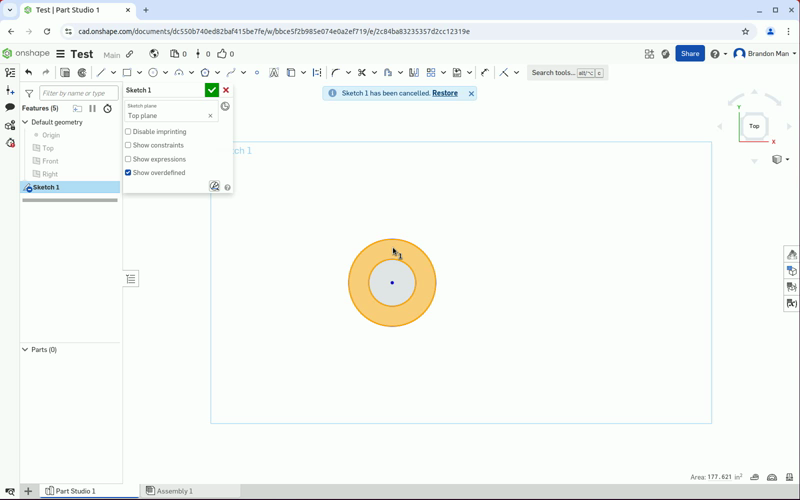
mouse_move(73, 352)
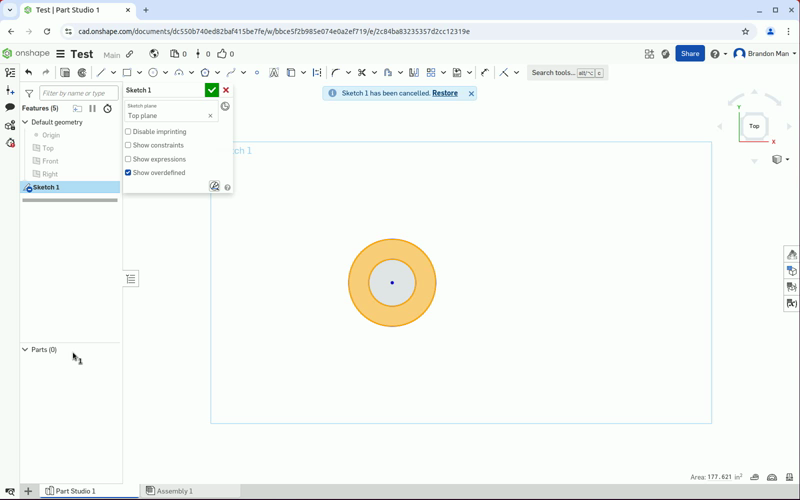
key(shift+y)
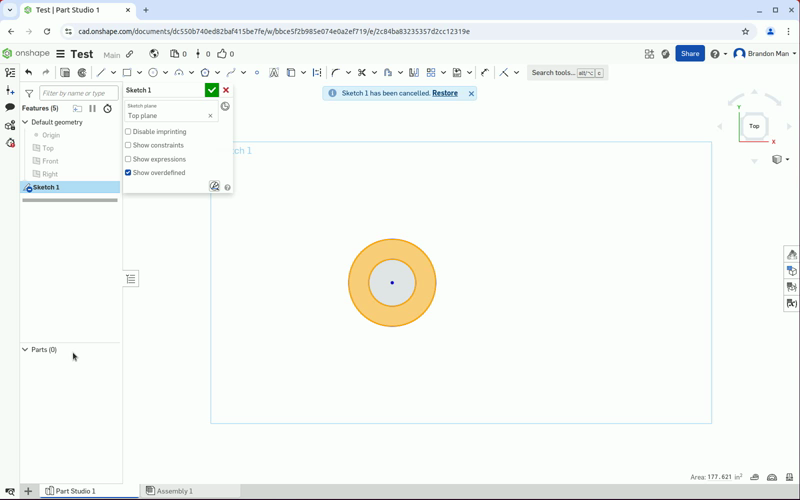
key(shift+e)
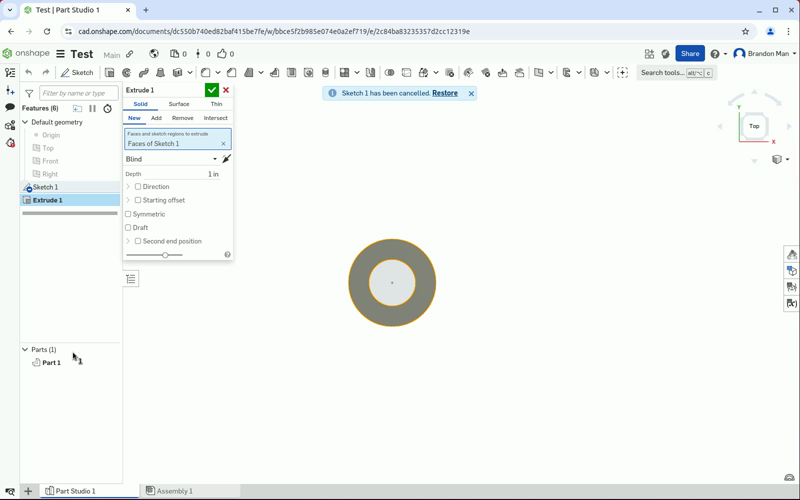
mouse_move(143, 106)
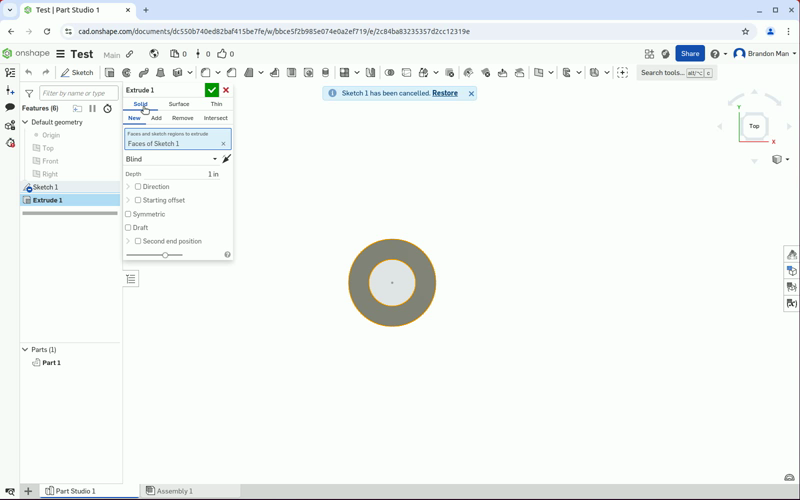
click(143, 106)
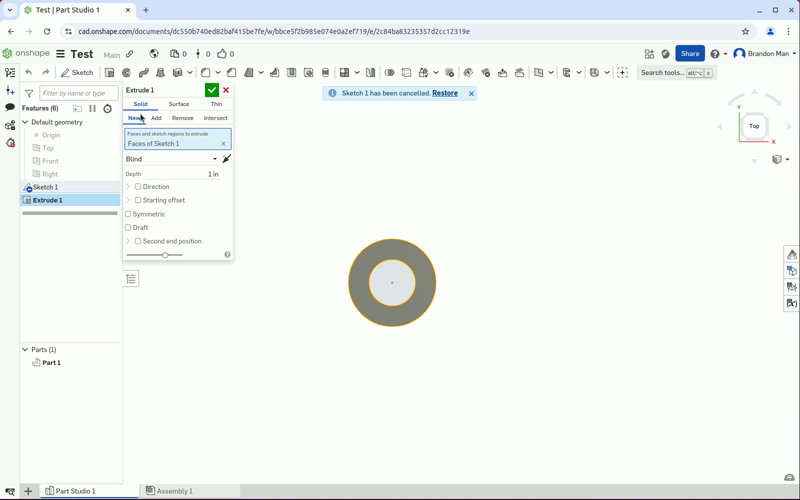
mouse_move(137, 120)
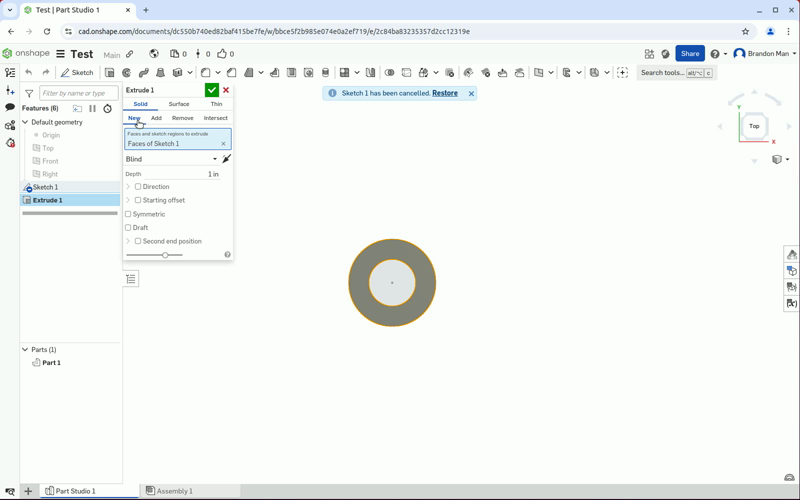
click(137, 120)
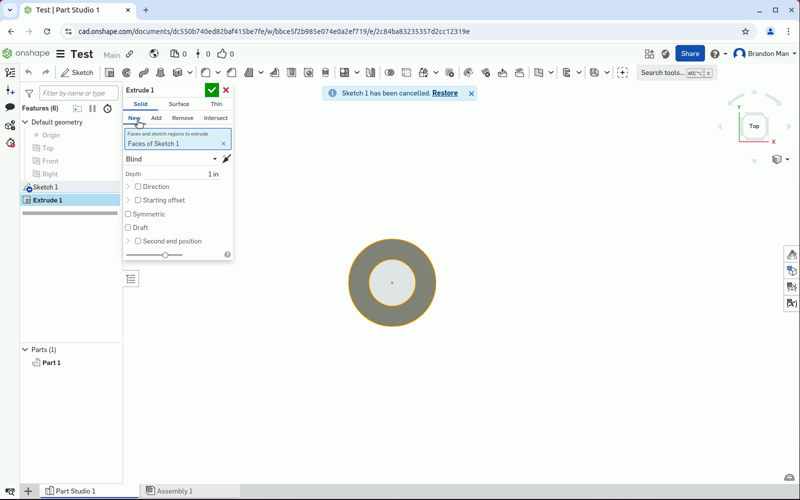
key(tab, 4)
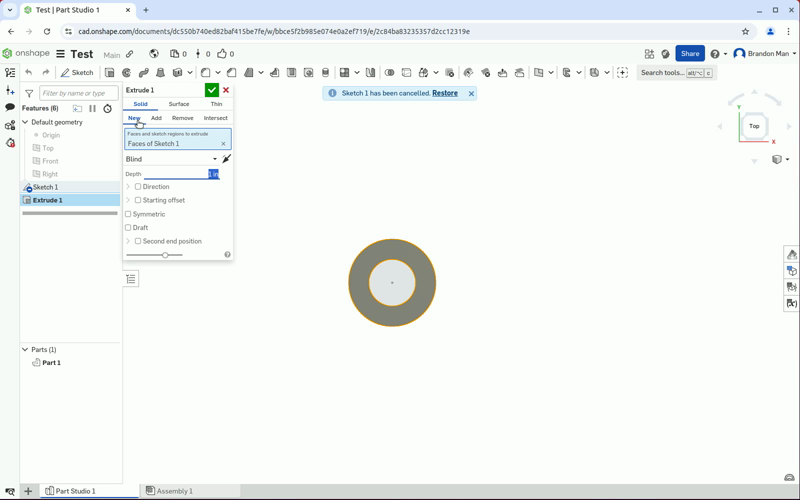
text(7.703)
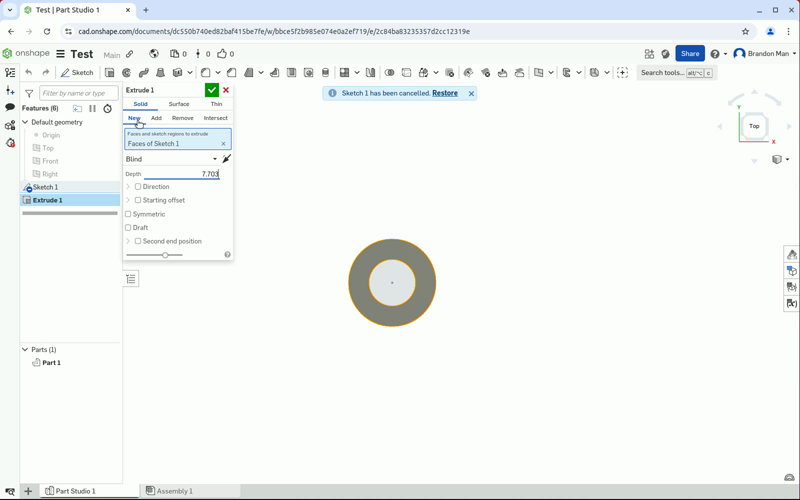
key(enter)
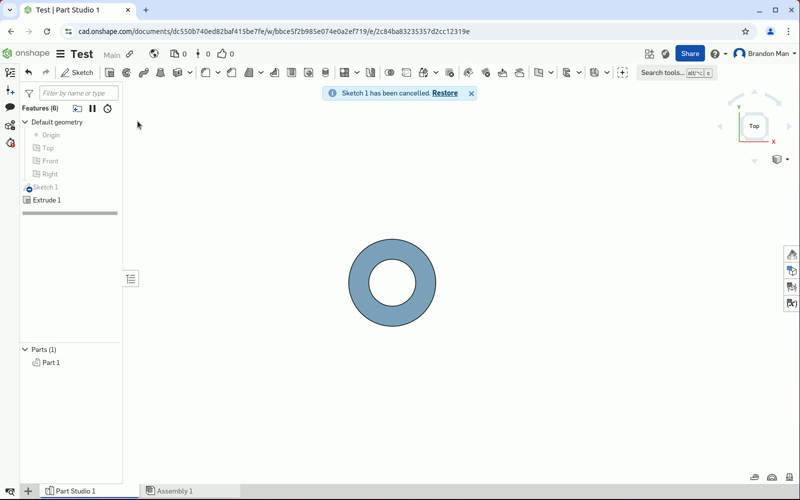
key(shift+h)
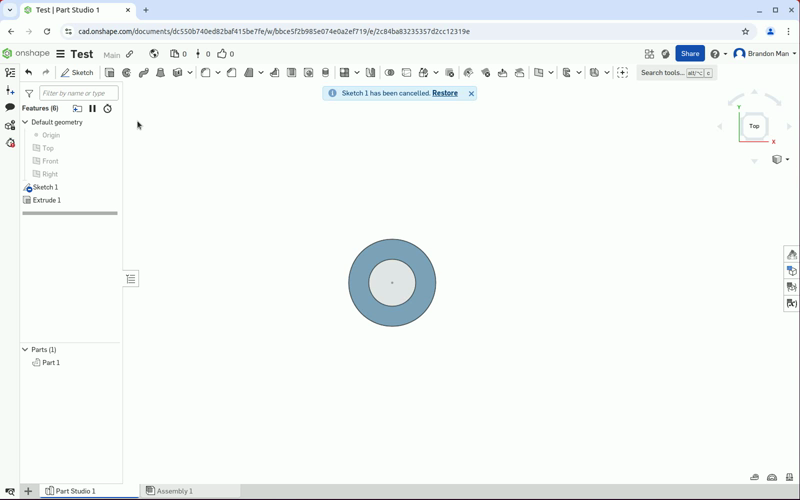
key(shift+h)
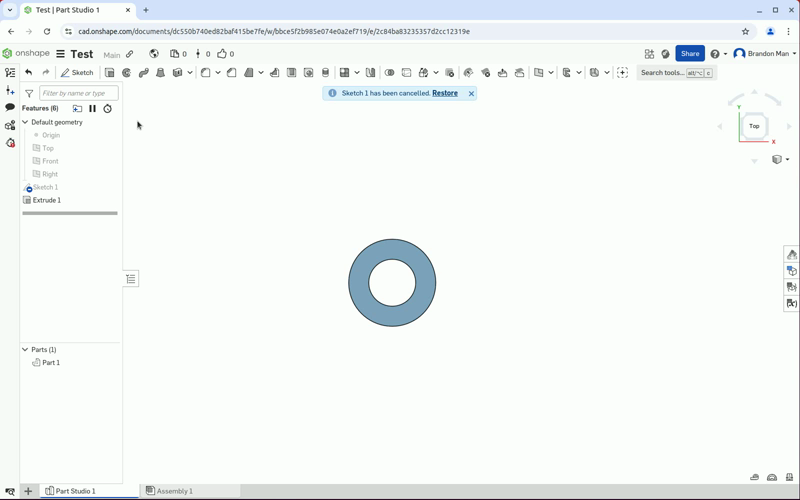
mouse_move(73, 189)
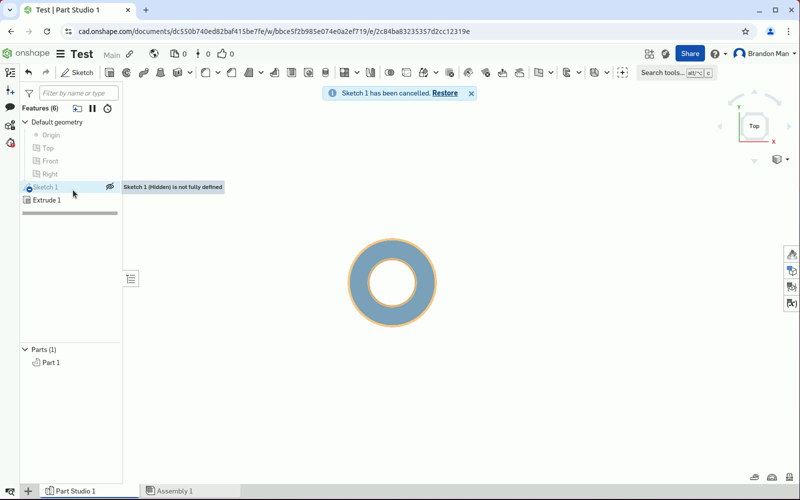
click(73, 189)
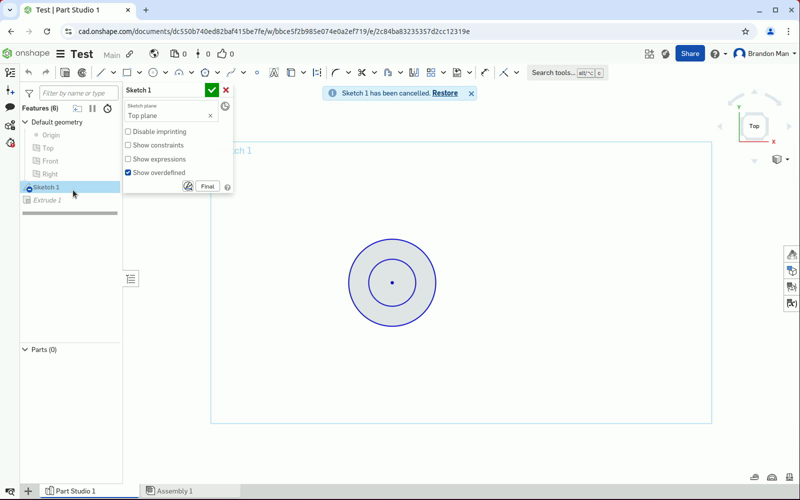
mouse_move(229, 92)
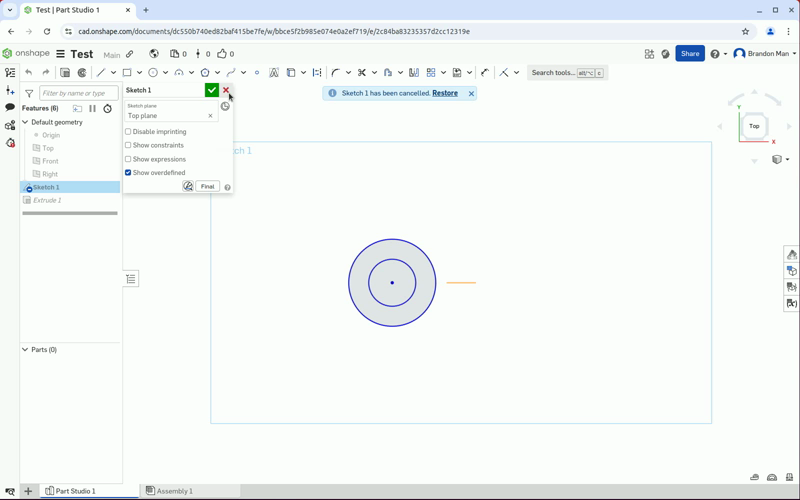
click(229, 92)
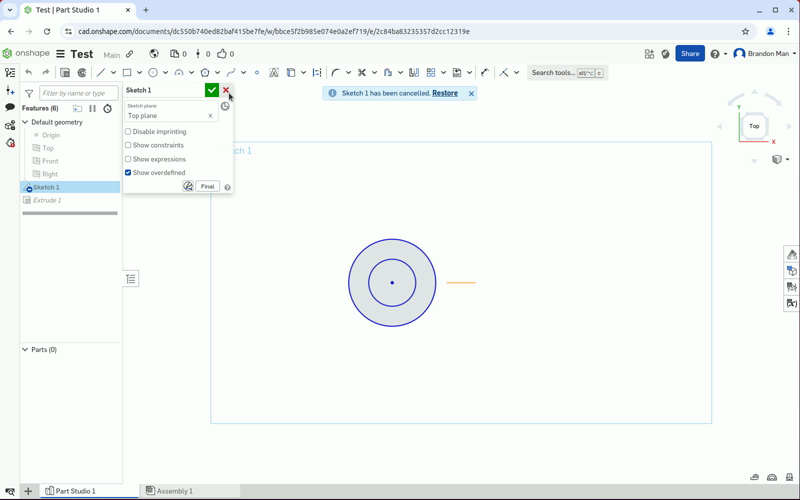
key(shift+s)
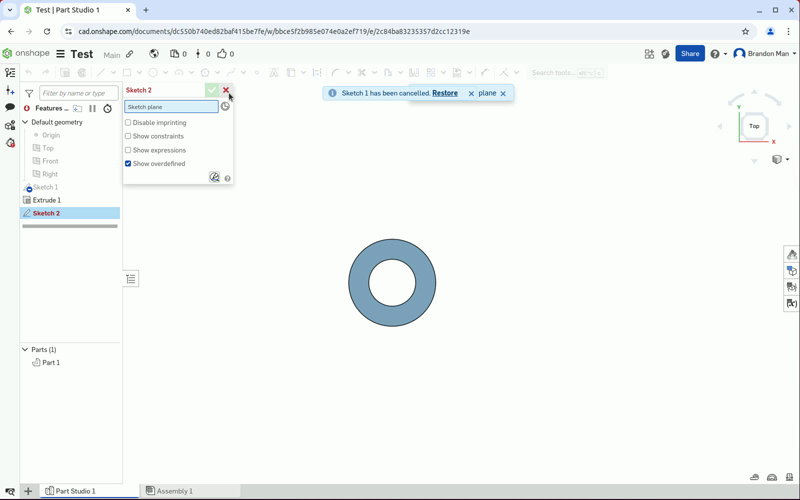
mouse_move(73, 150)
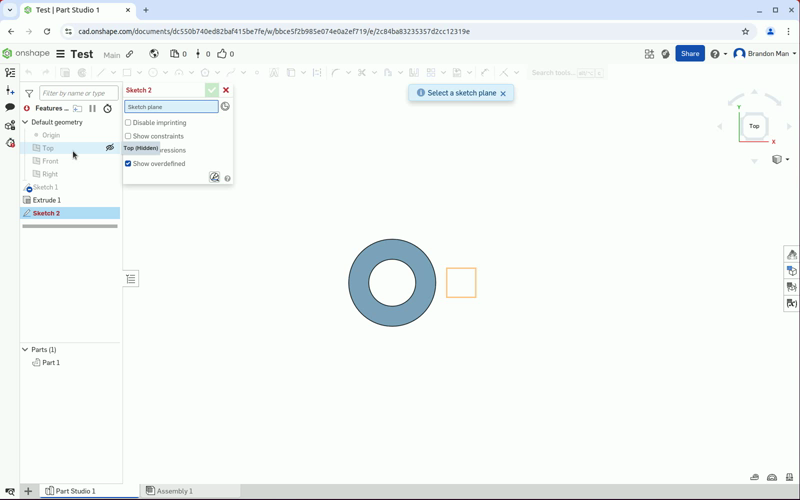
click(73, 150)
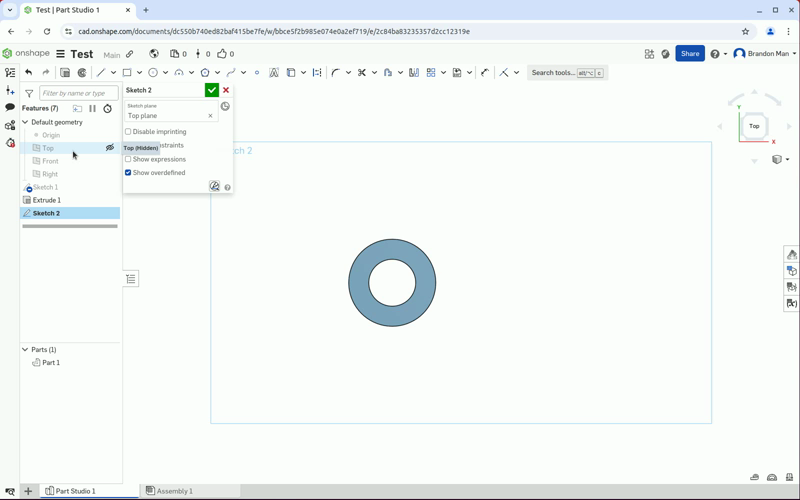
mouse_move(73, 352)
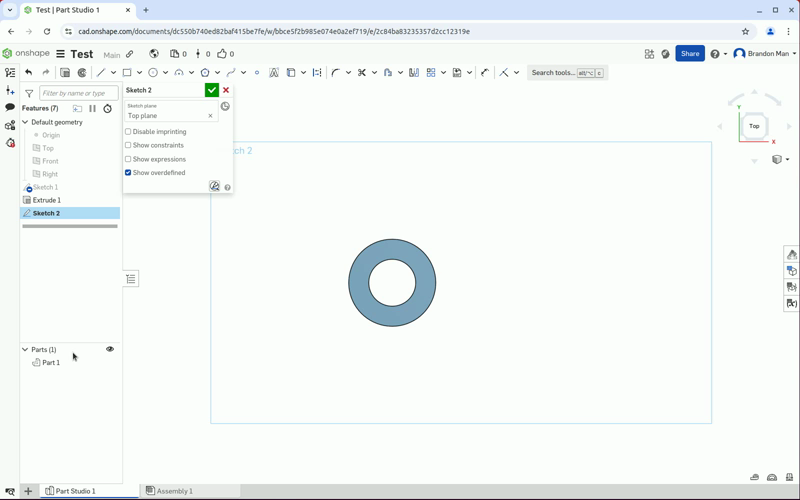
key(y)
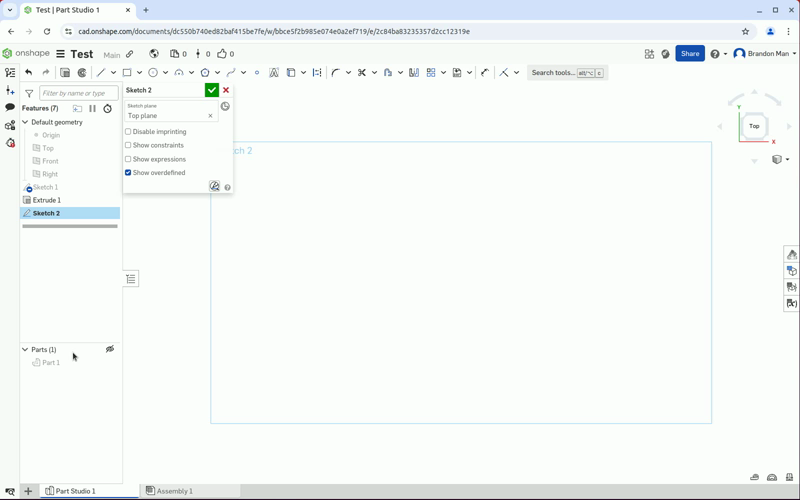
key(l)
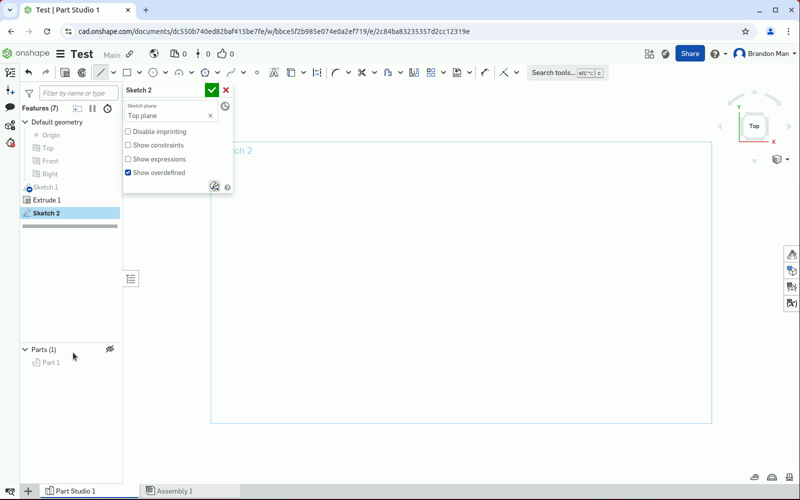
key_down(shift)
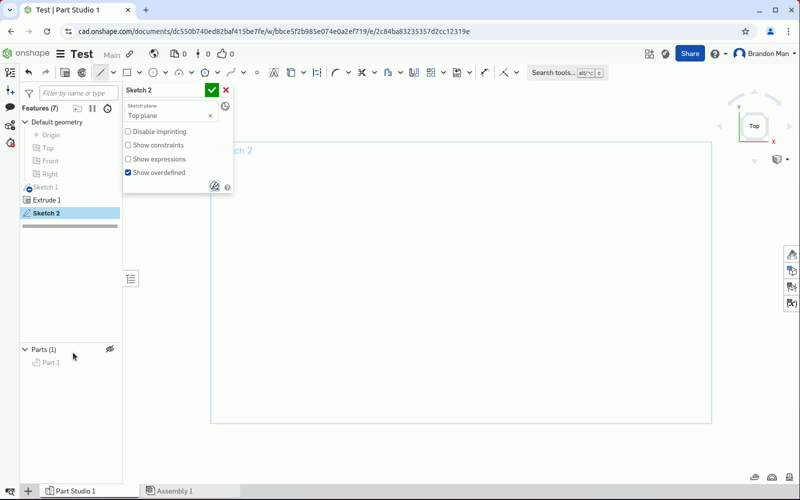
mouse_move(391, 326)
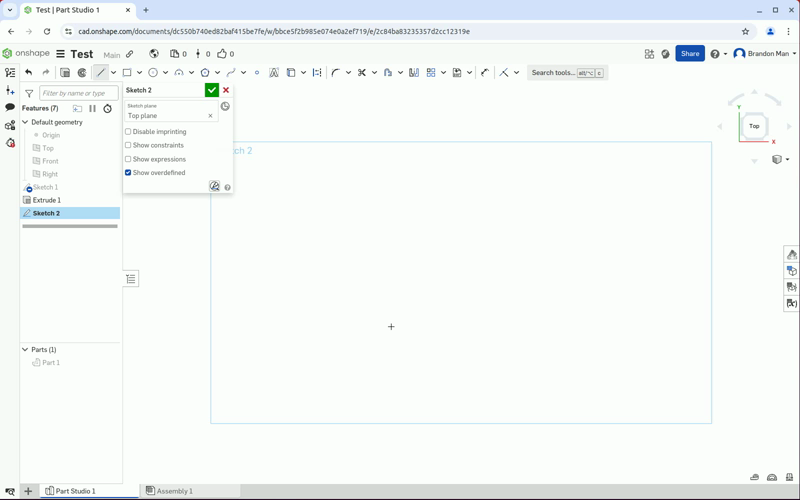
click(391, 326)
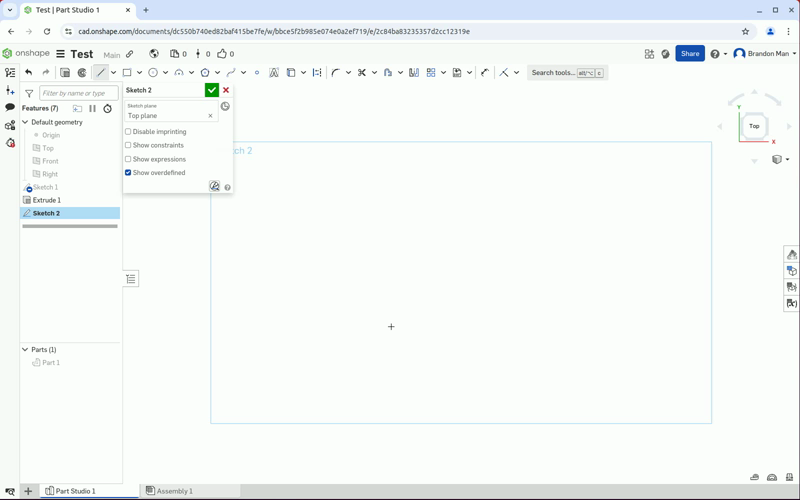
key_up(shift)
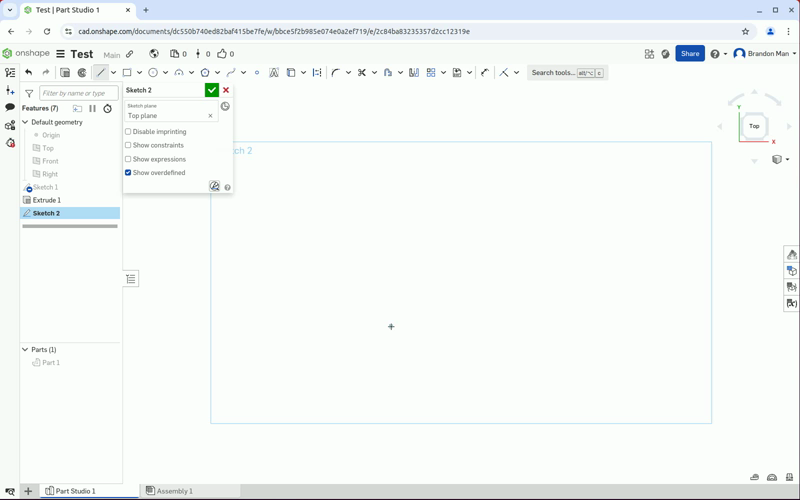
key_down(shift)
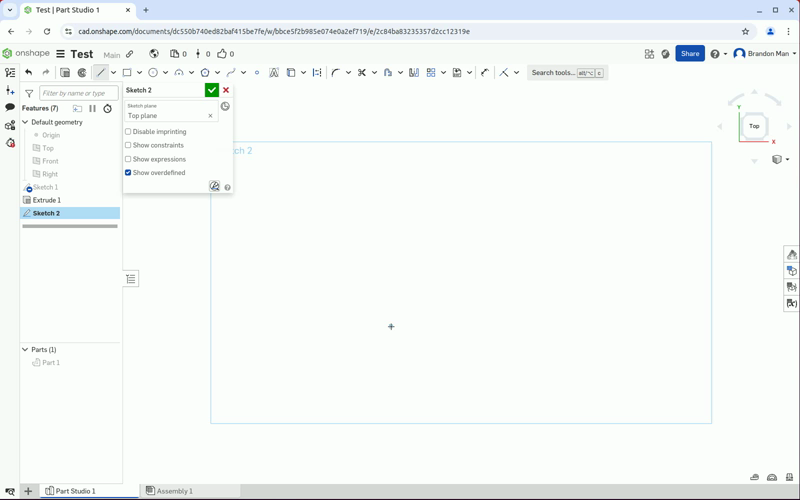
mouse_move(529, 324)
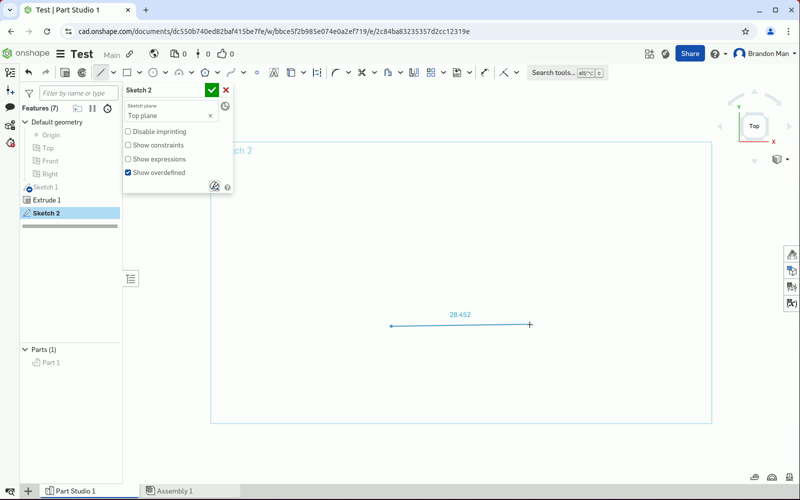
click(529, 324)
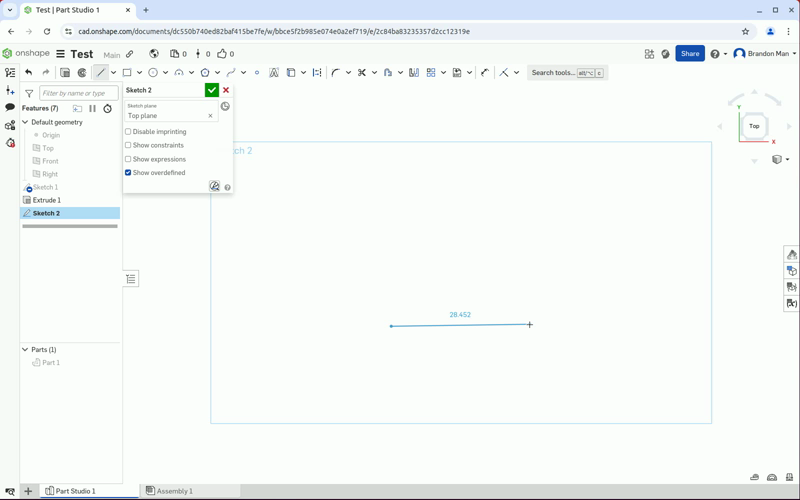
key_up(shift)
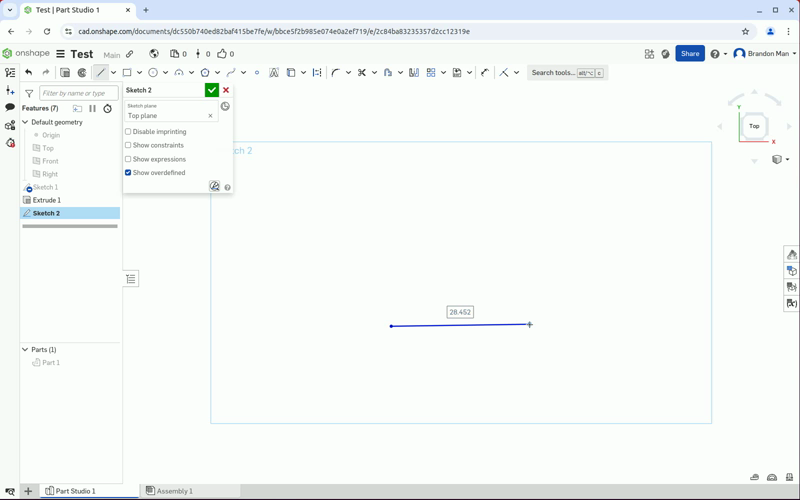
key(esc)
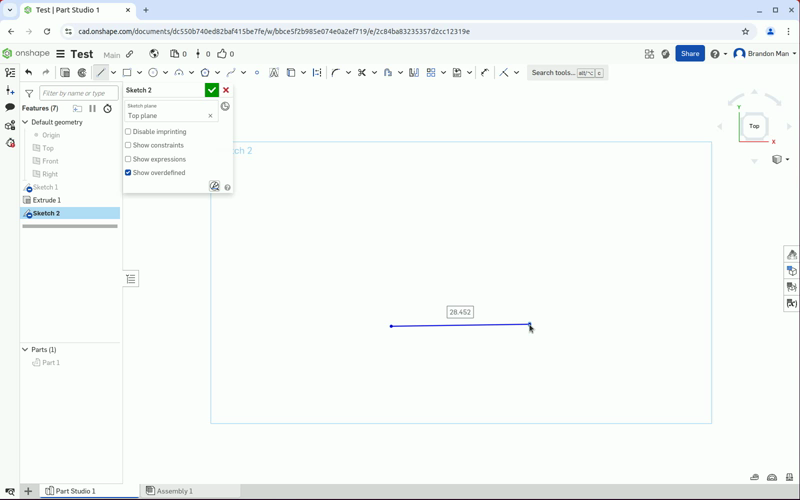
key(a)
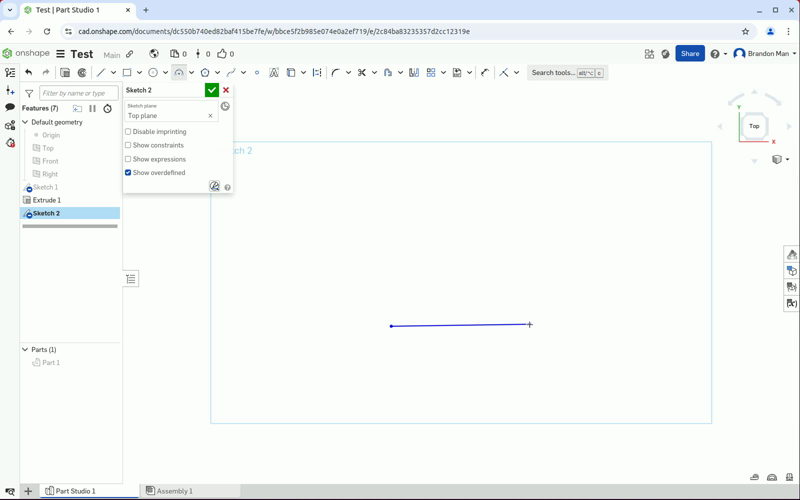
mouse_move(529, 324)
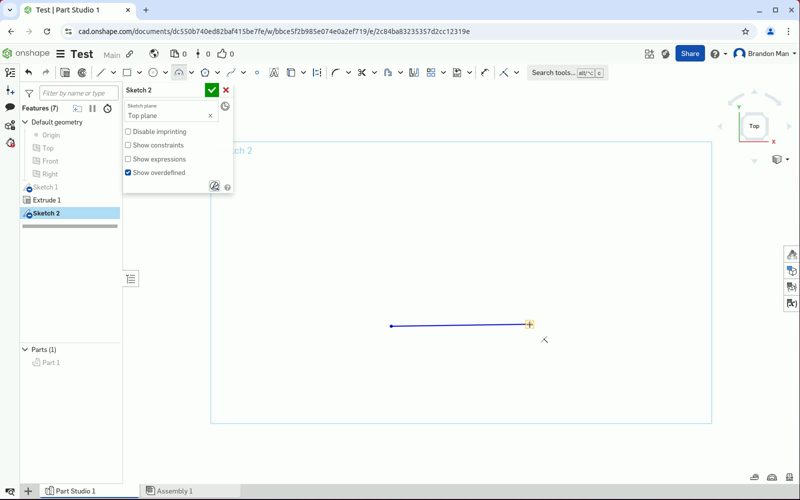
click(529, 324)
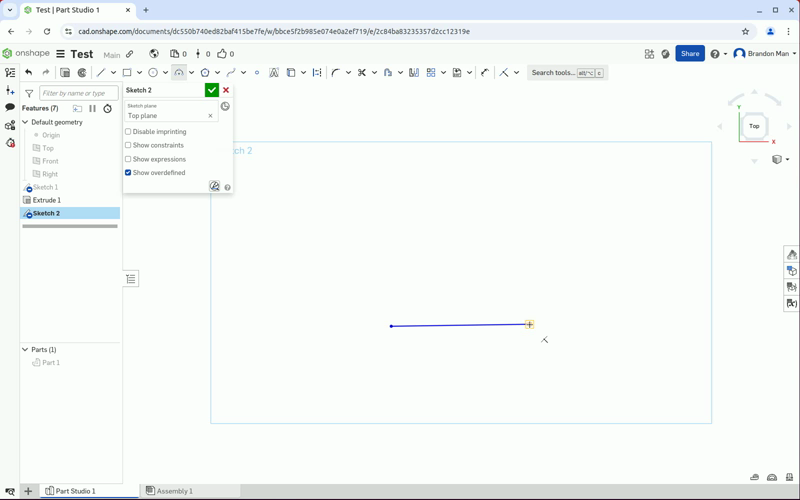
key_down(shift)
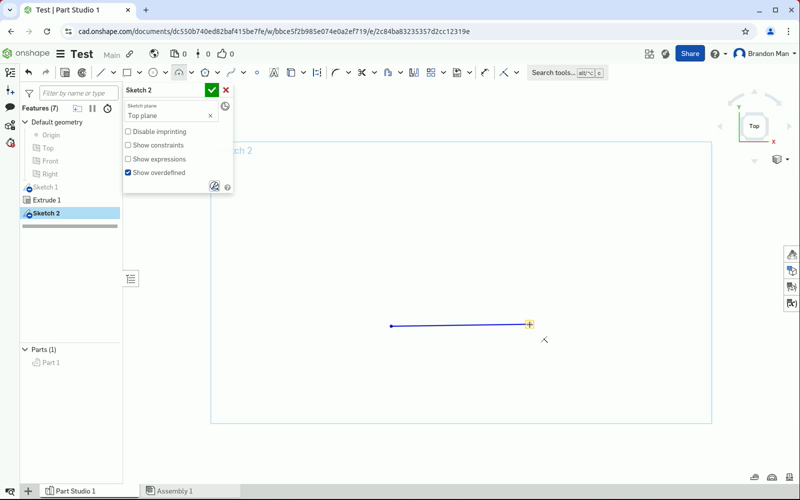
mouse_move(529, 241)
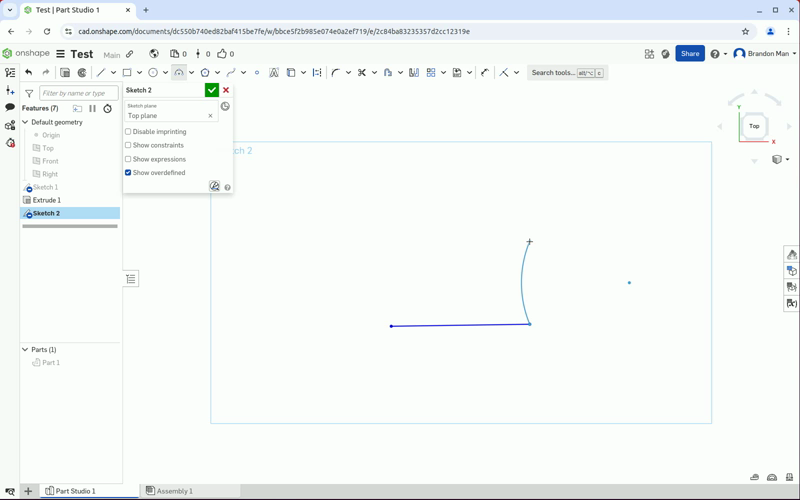
click(529, 241)
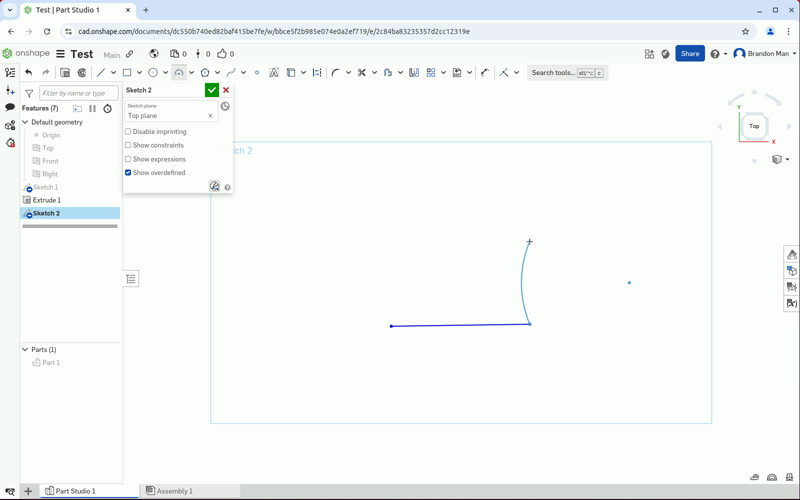
mouse_move(570, 282)
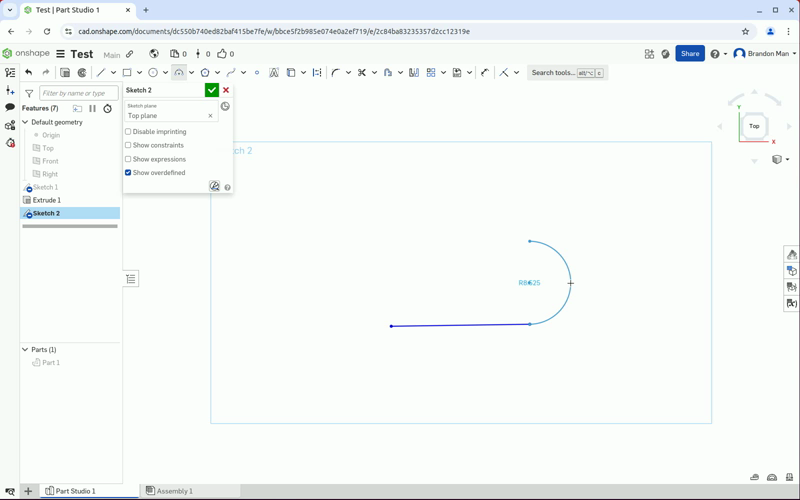
click(570, 282)
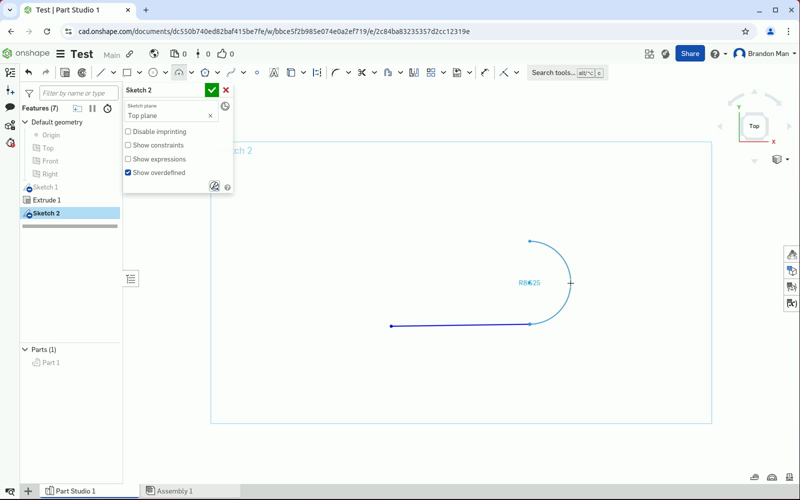
key_up(shift)
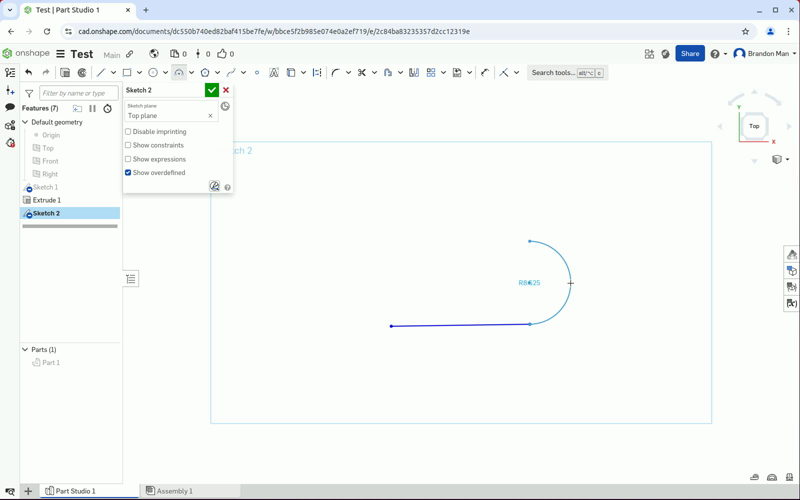
key(esc)
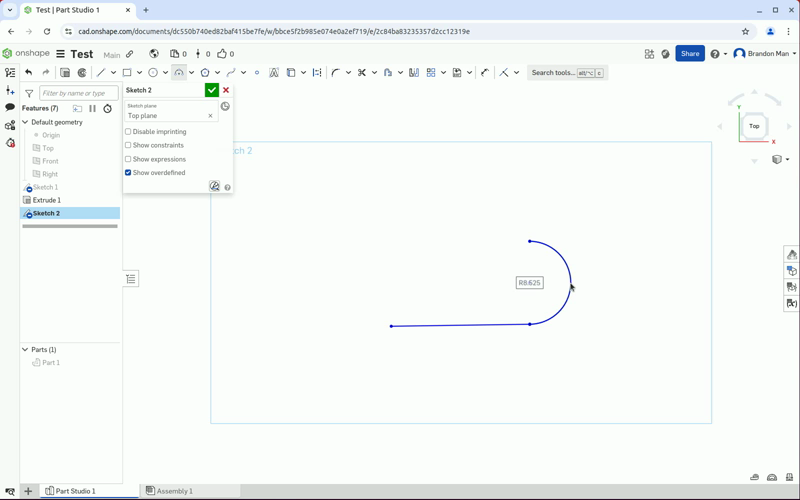
key(l)
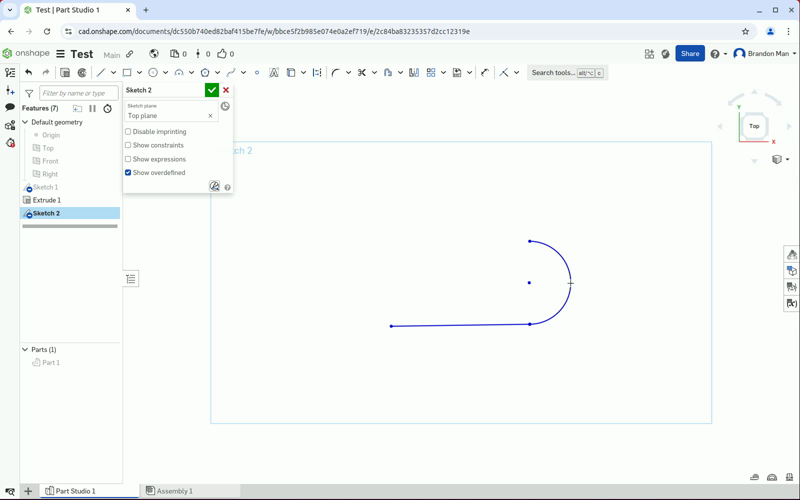
mouse_move(529, 241)
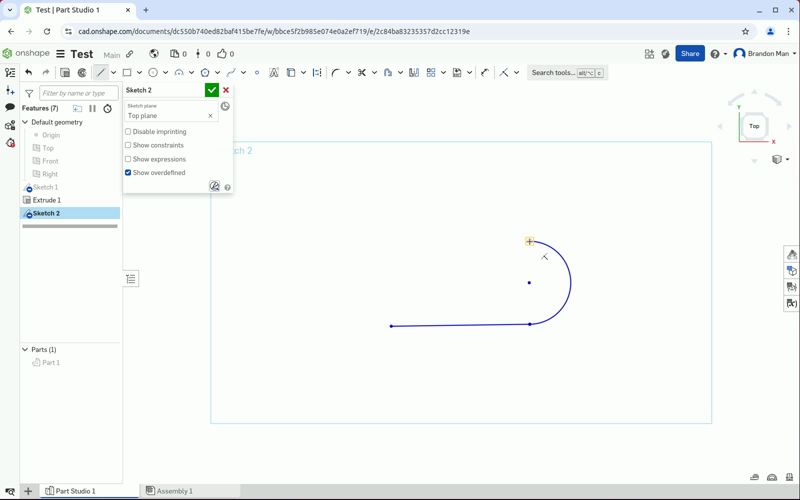
click(529, 241)
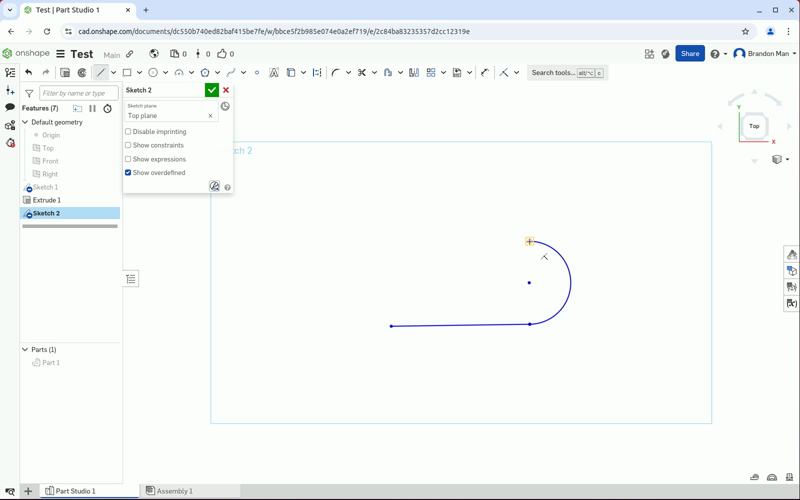
key_down(shift)
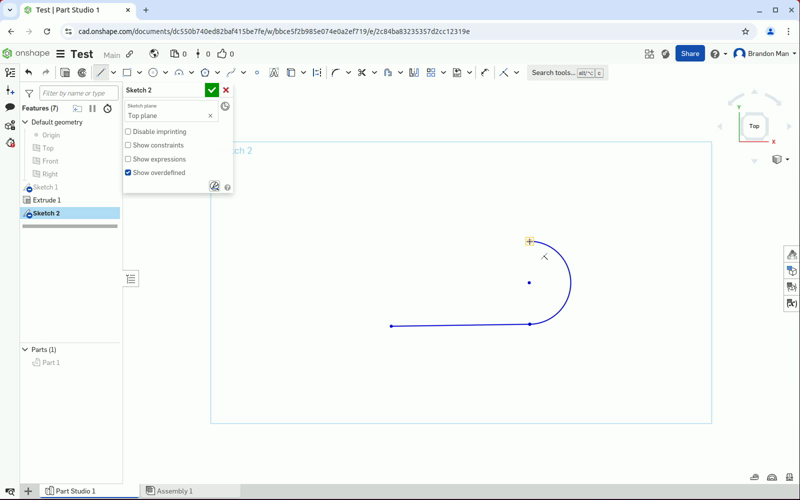
mouse_move(391, 241)
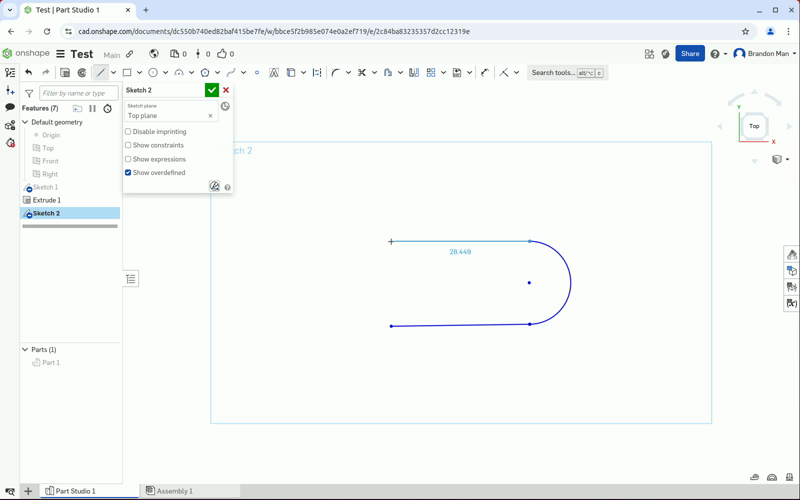
click(391, 241)
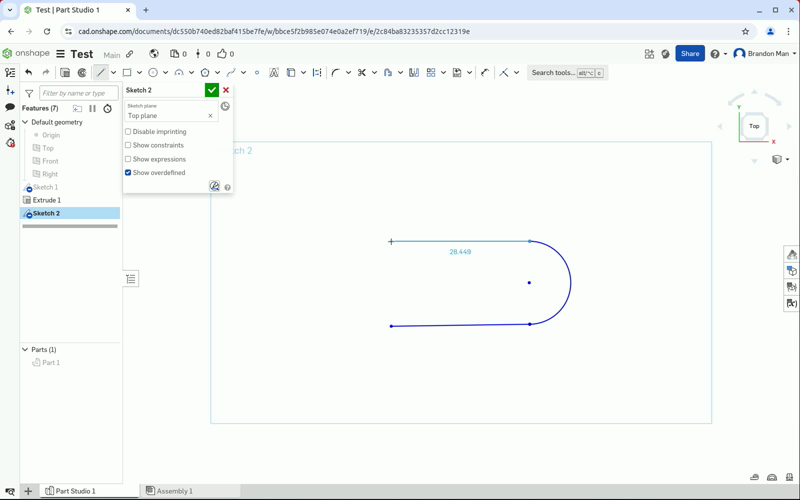
key_up(shift)
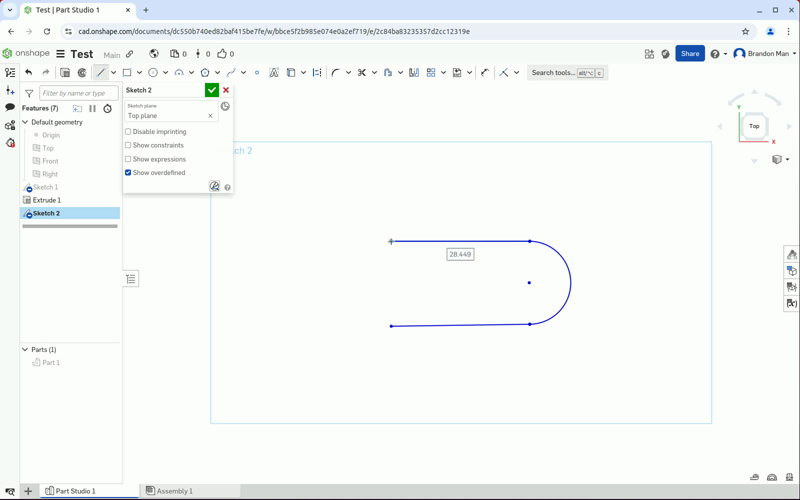
key(esc)
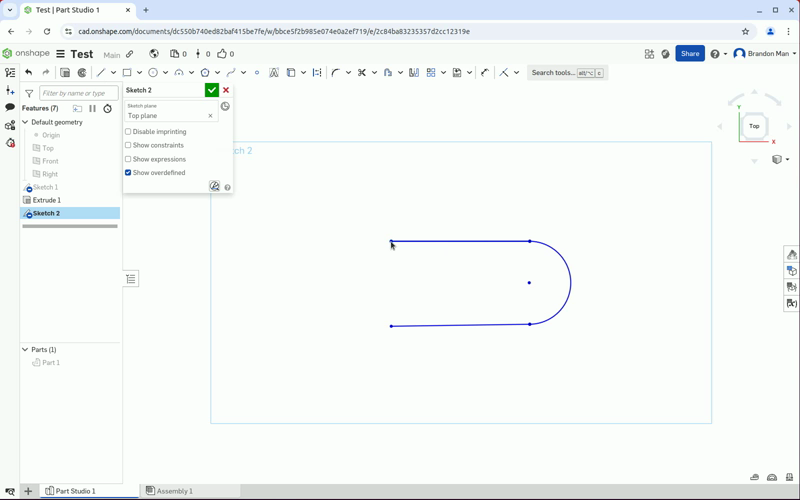
key(a)
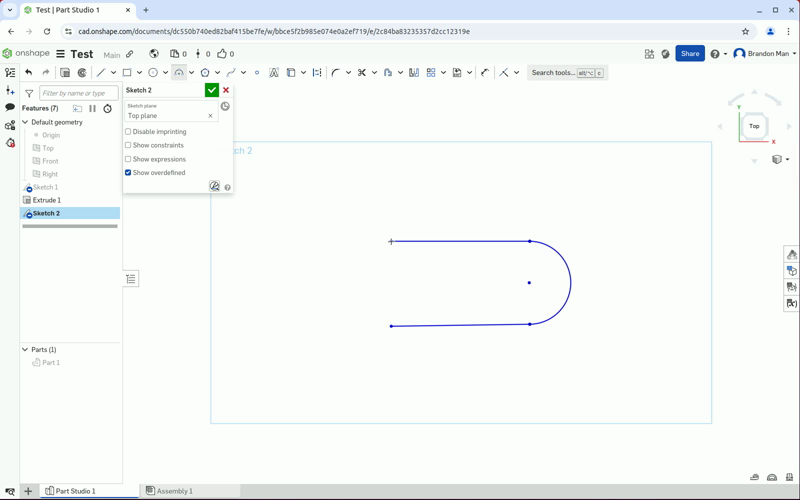
mouse_move(391, 241)
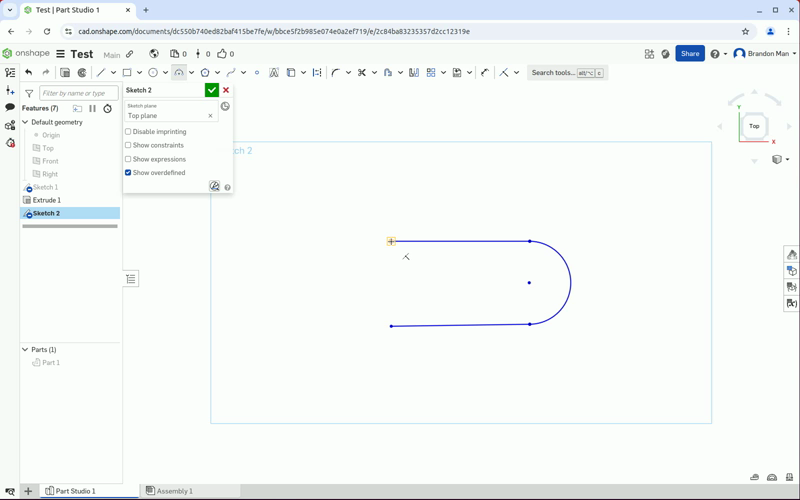
click(391, 241)
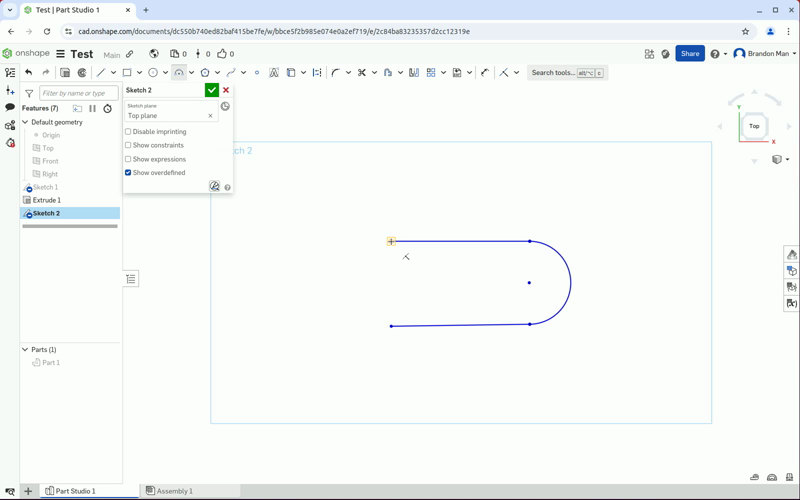
mouse_move(391, 326)
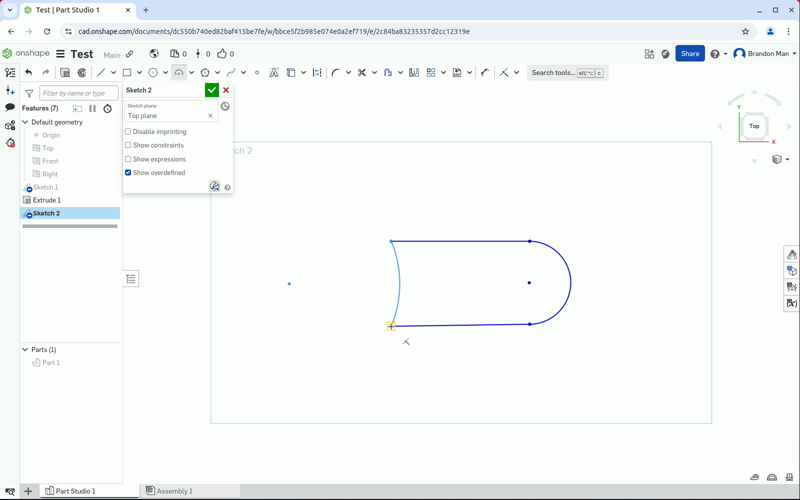
click(391, 326)
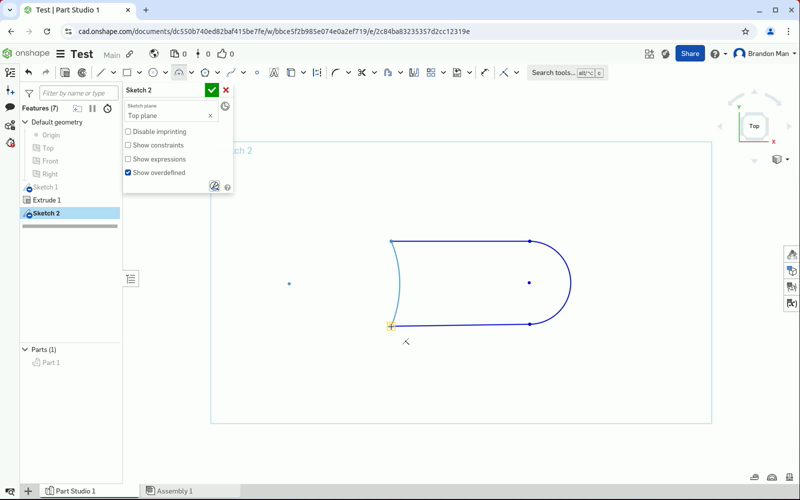
key_down(shift)
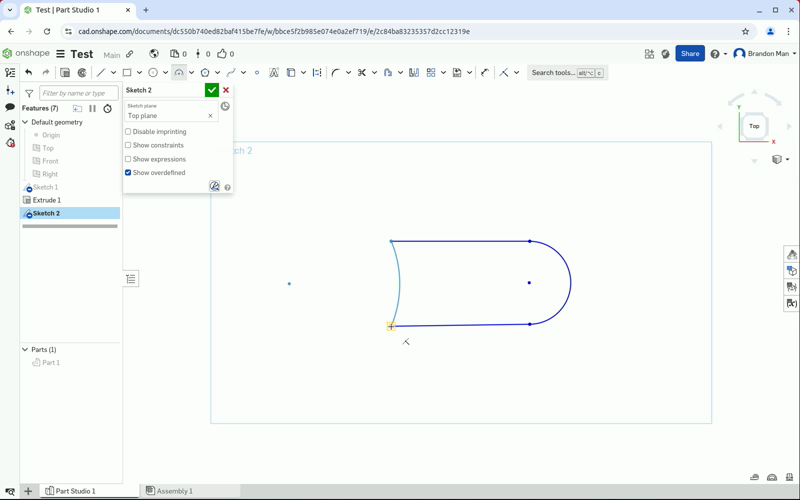
mouse_move(433, 283)
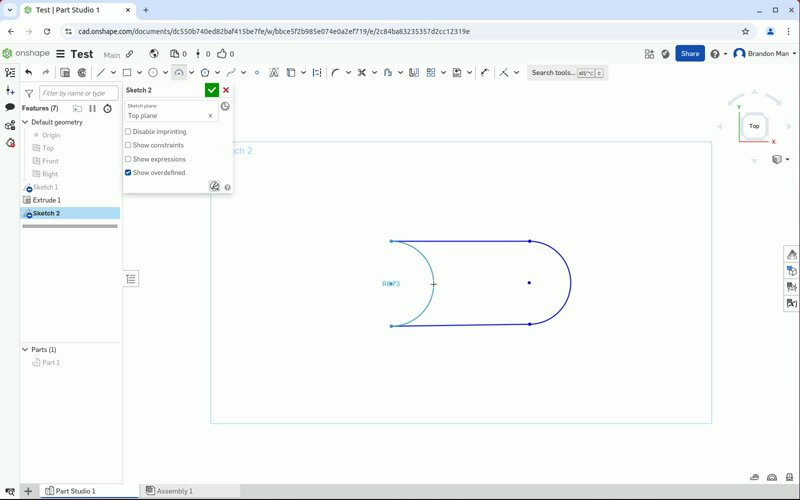
click(433, 283)
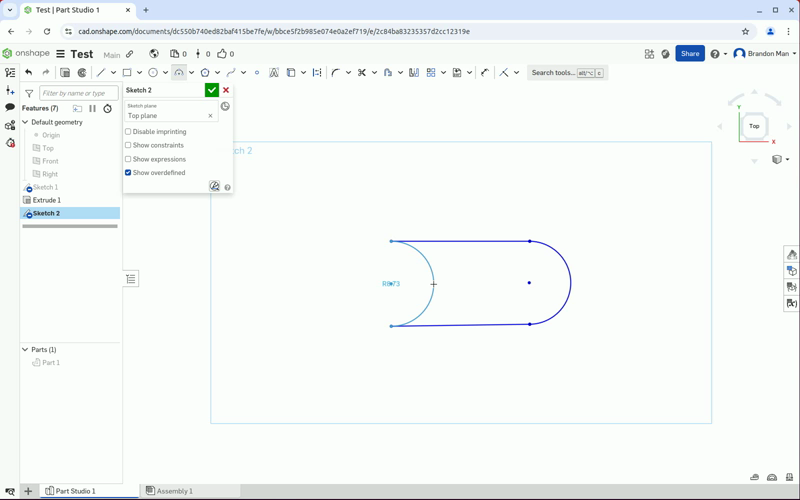
key_up(shift)
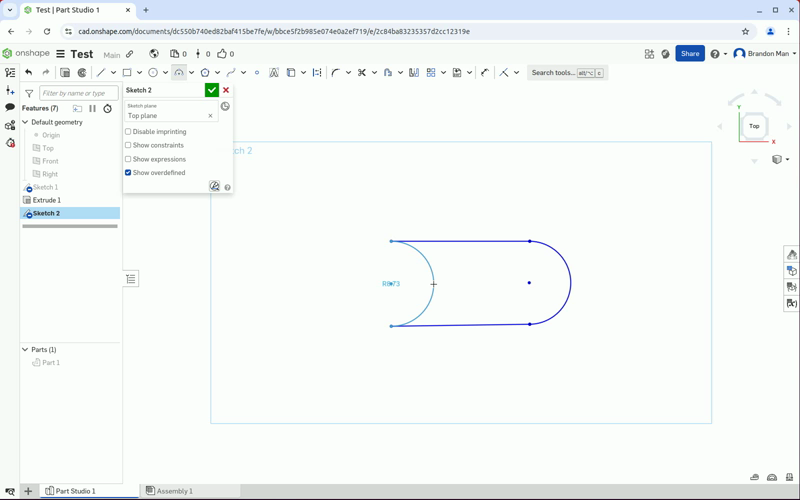
key(esc)
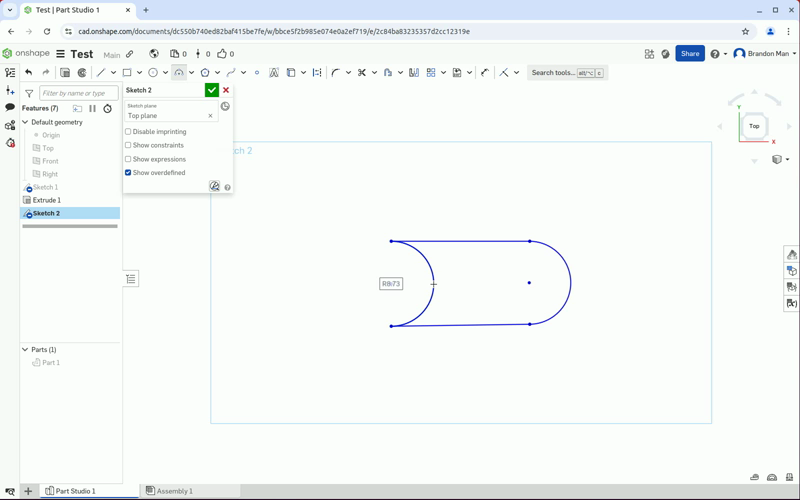
key(c)
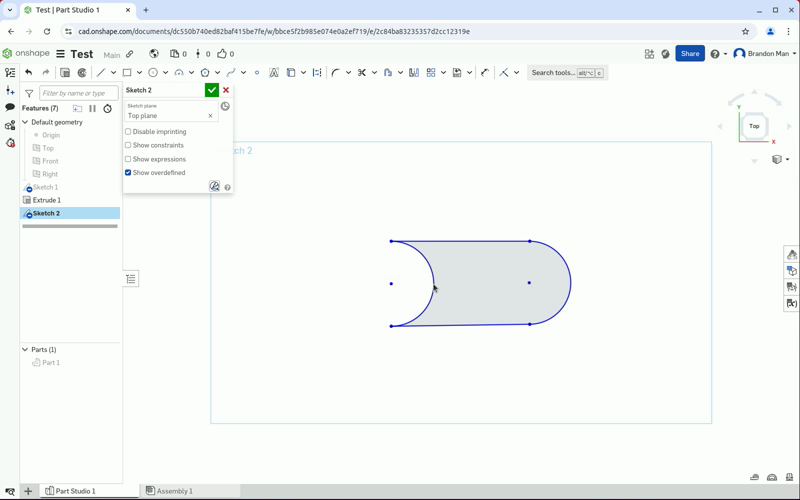
key_down(shift)
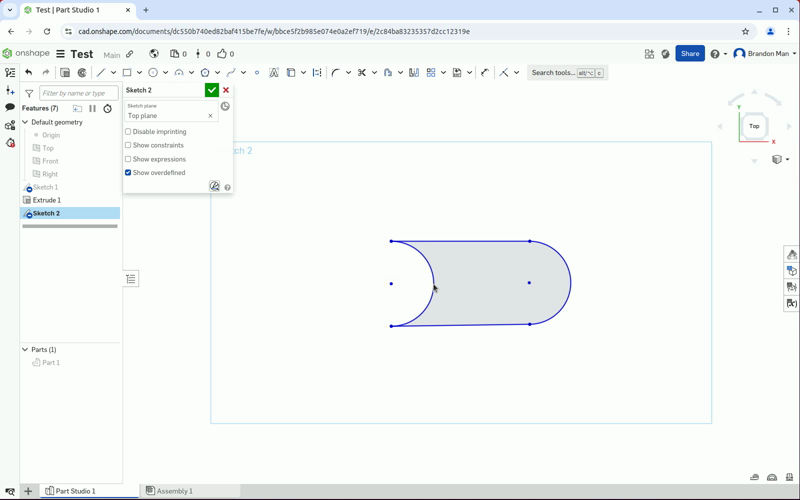
mouse_move(529, 282)
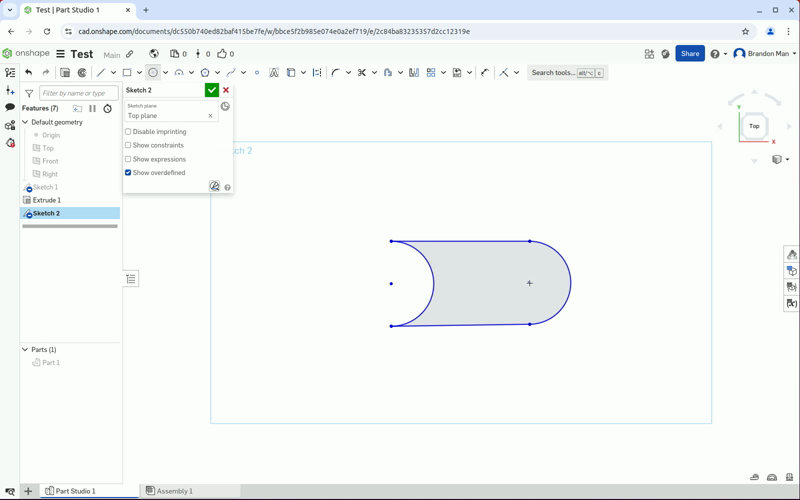
scroll(6)
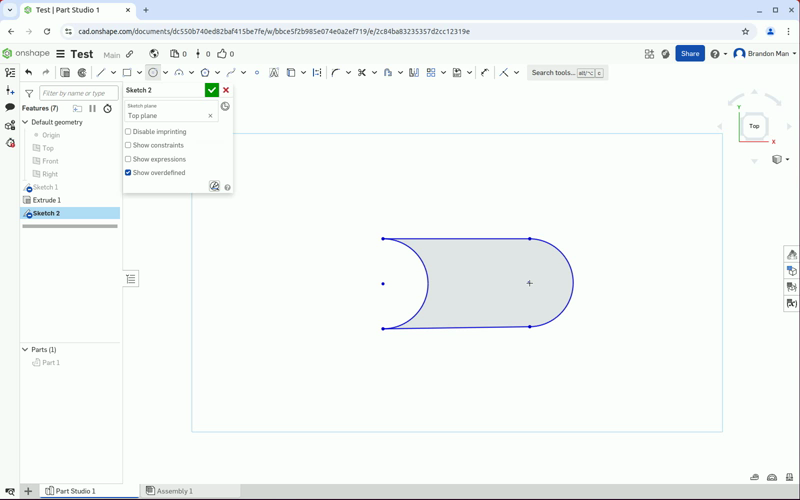
scroll(6)
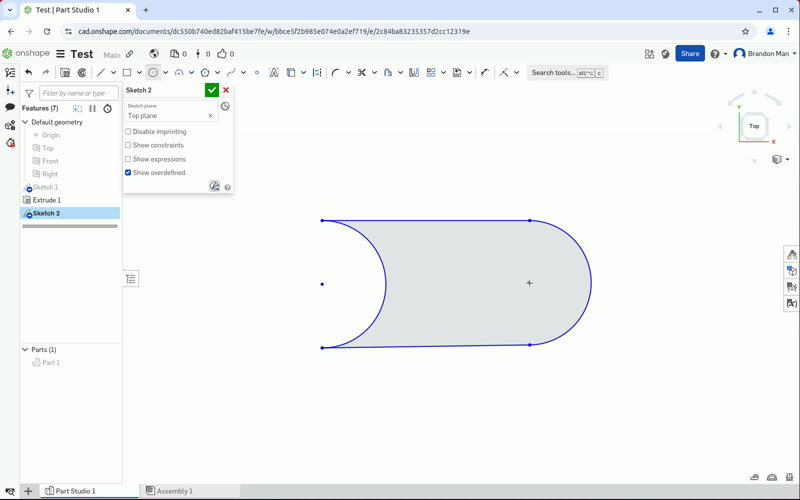
scroll(6)
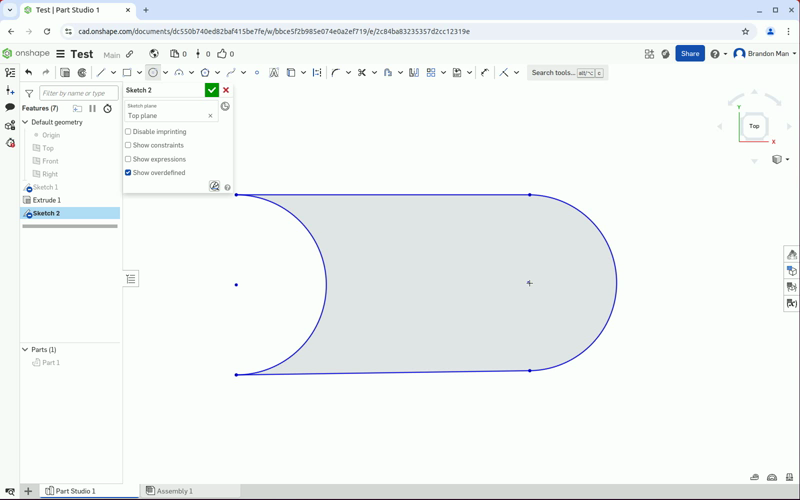
scroll(6)
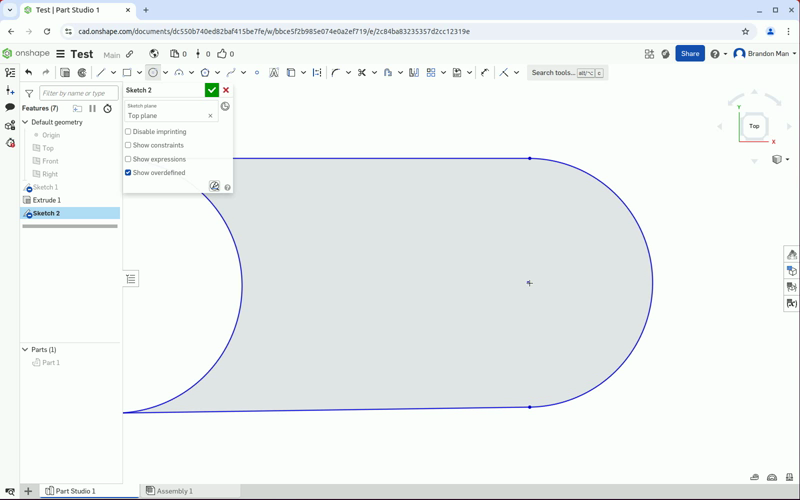
scroll(6)
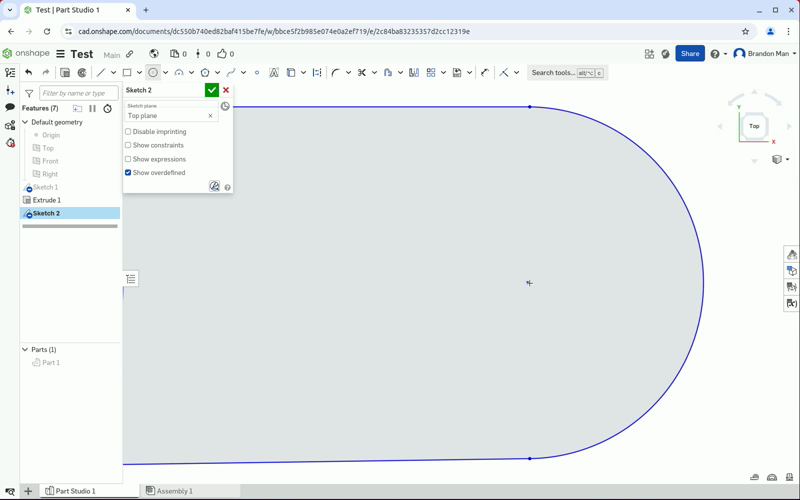
scroll(6)
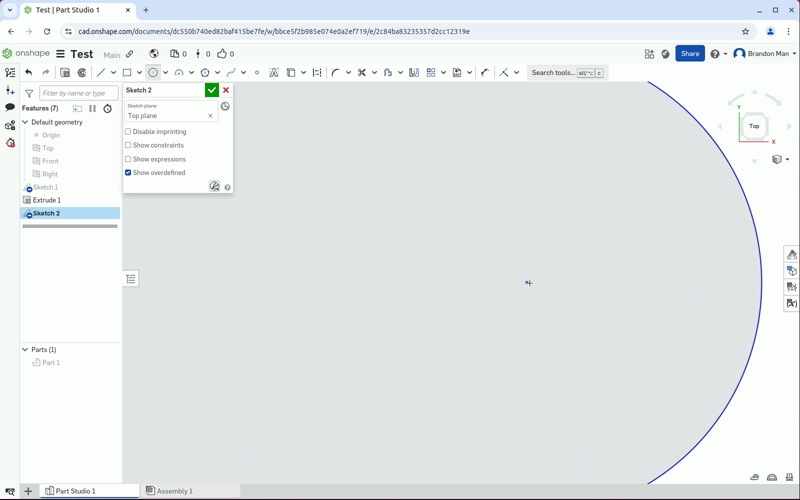
scroll(6)
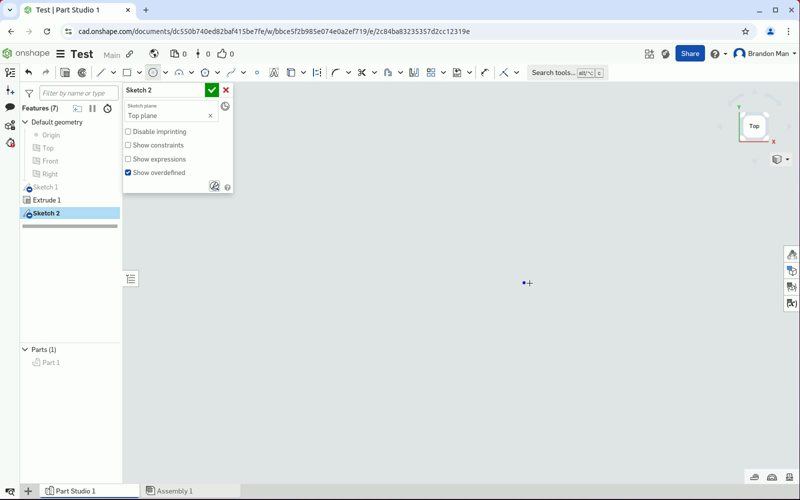
click(529, 282)
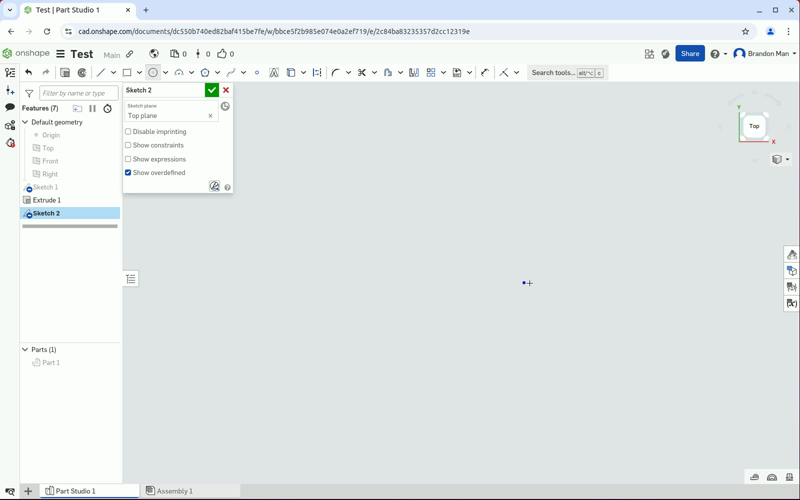
scroll(-6)
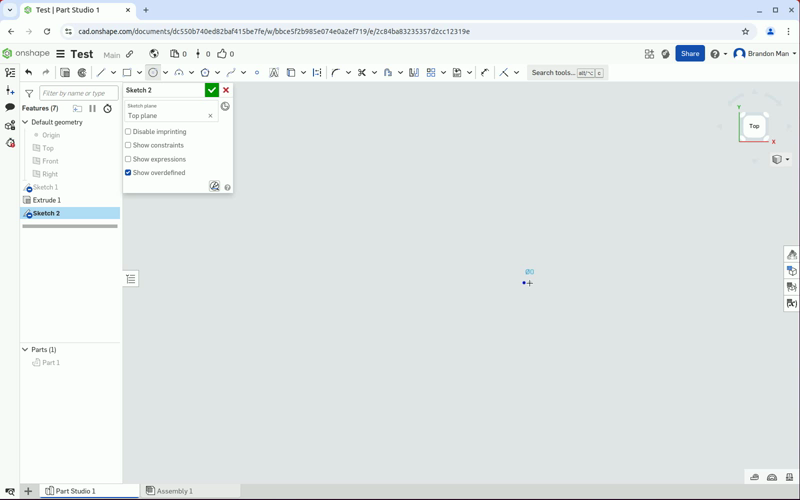
scroll(-6)
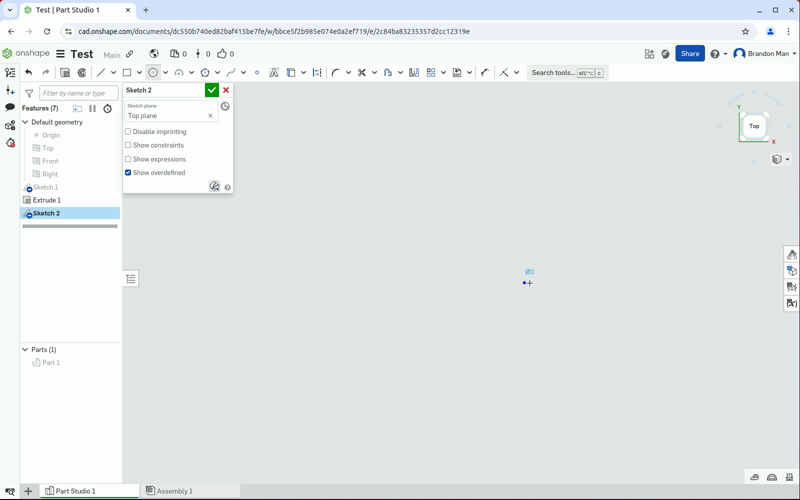
scroll(-6)
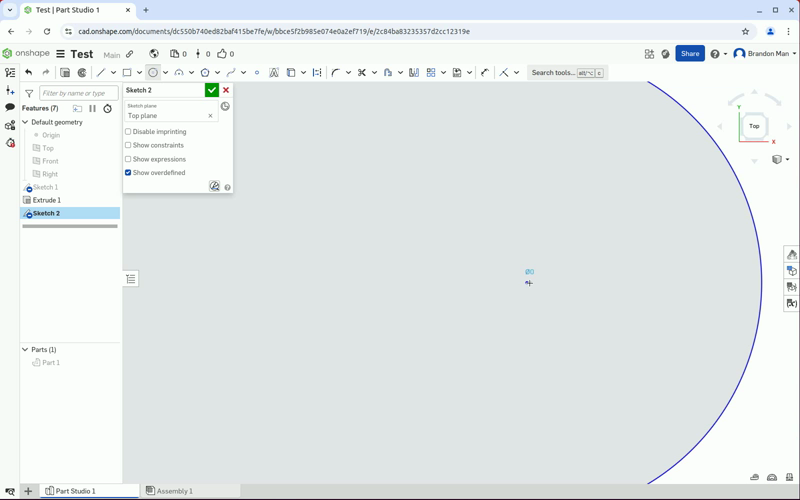
scroll(-6)
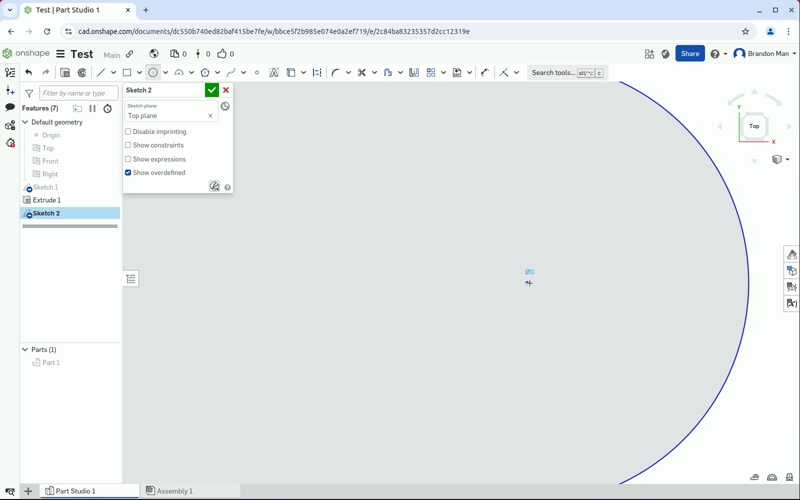
scroll(-6)
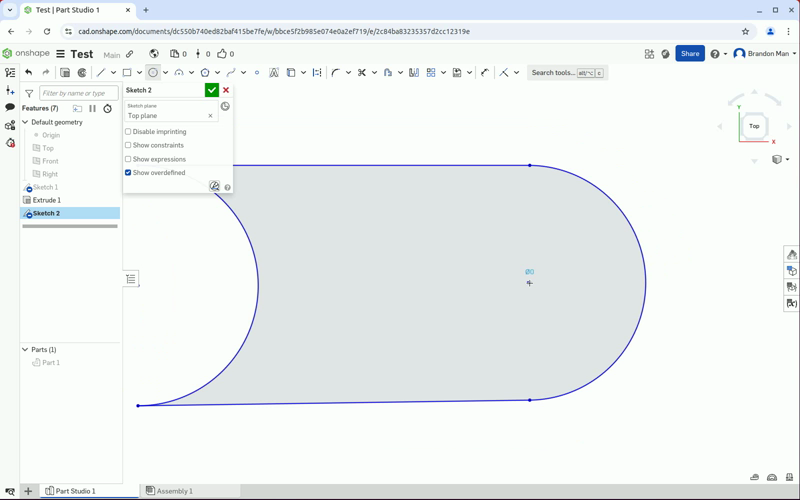
scroll(-6)
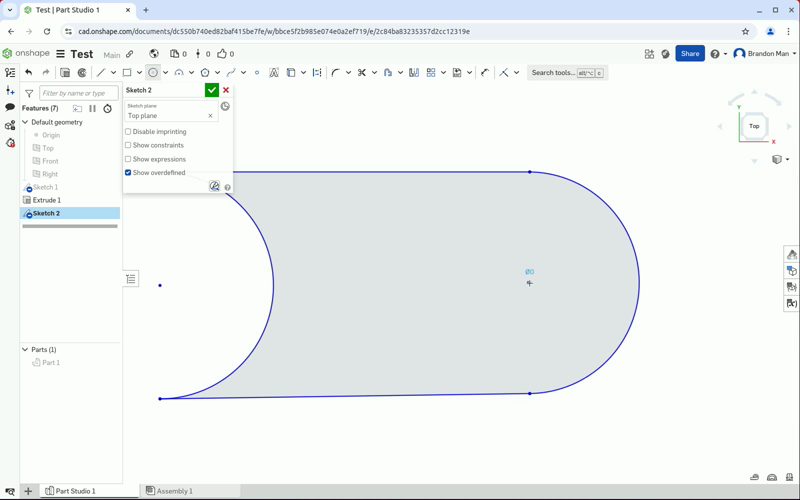
scroll(-6)
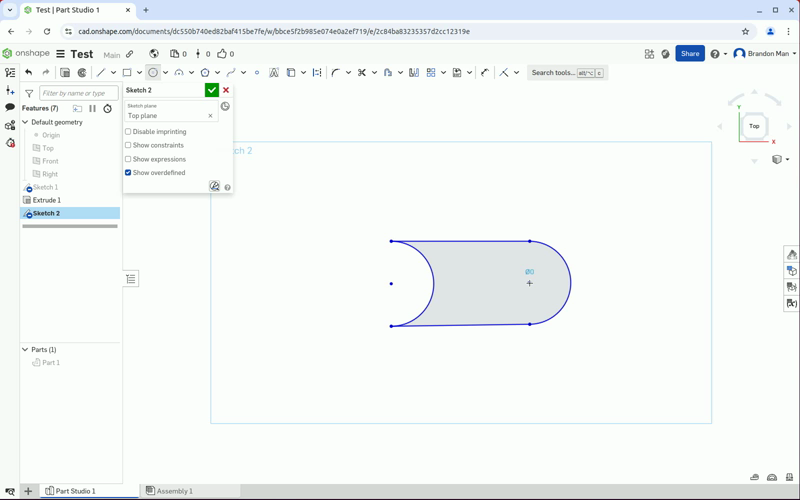
key_up(shift)
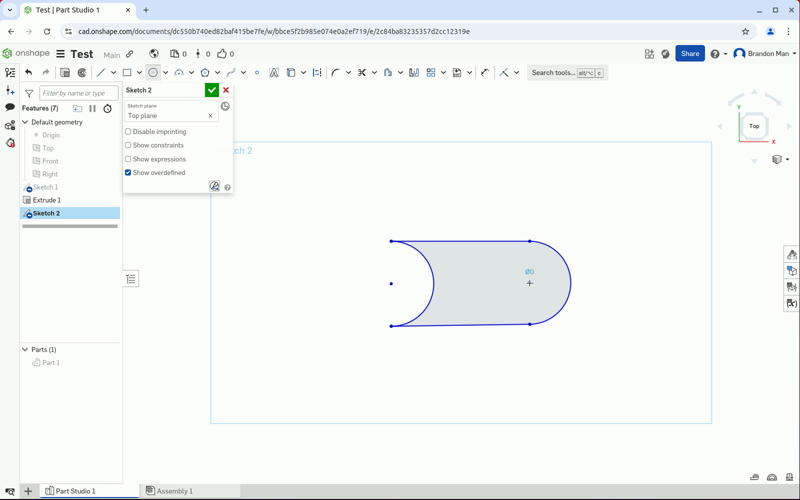
mouse_move(554, 282)
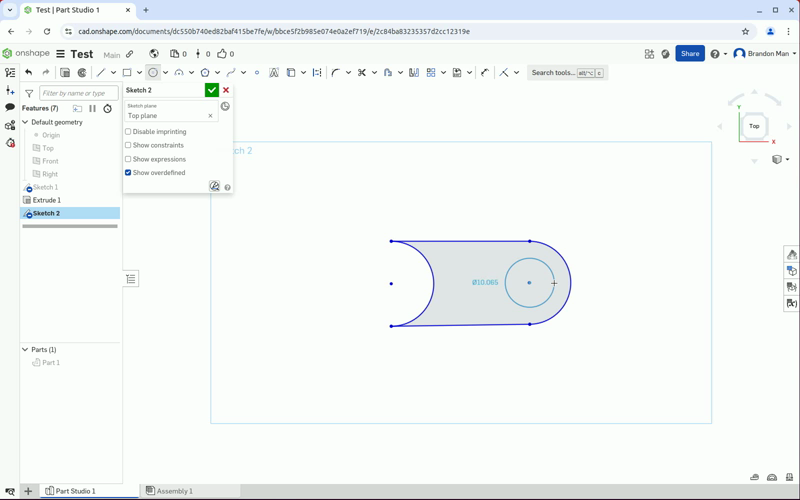
click(554, 282)
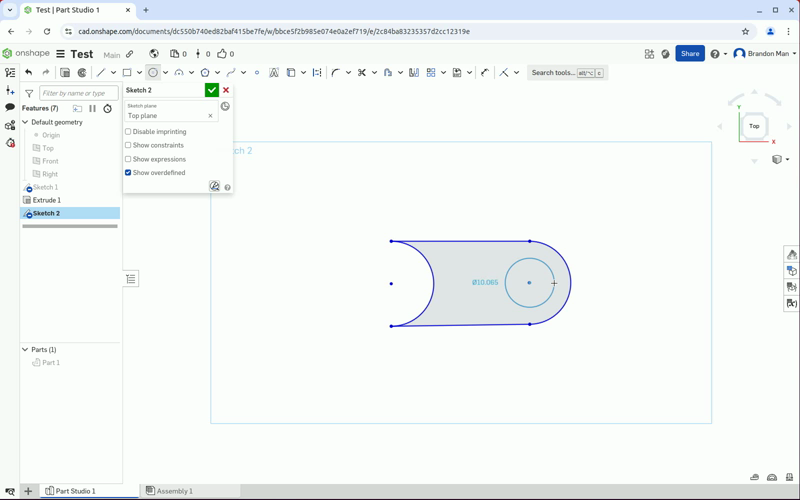
key(esc)
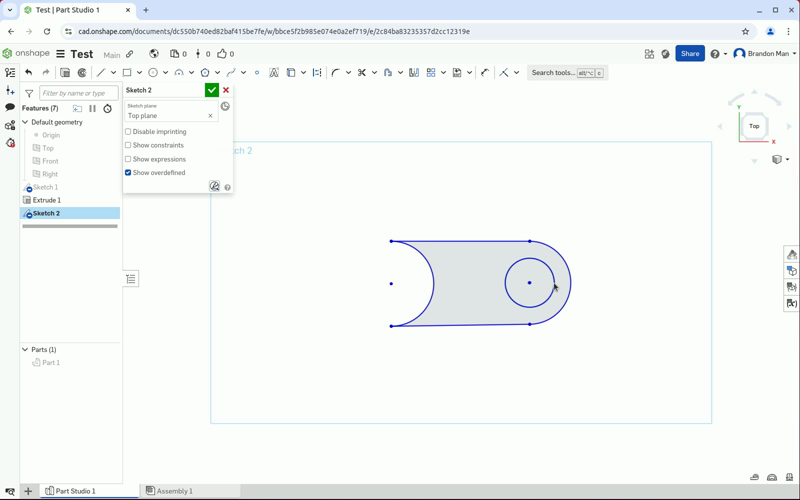
mouse_move(467, 251)
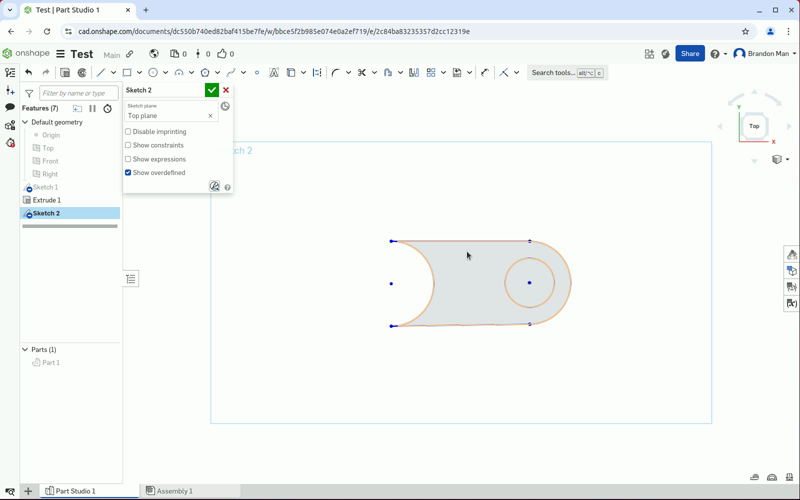
click(467, 251)
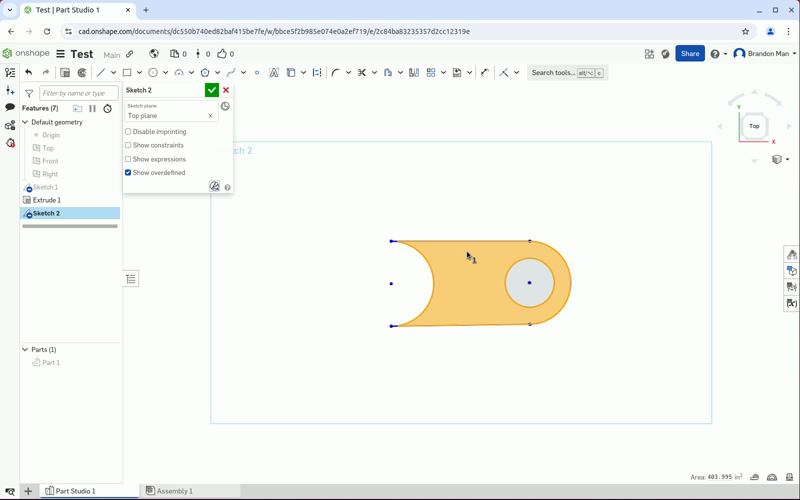
mouse_move(73, 352)
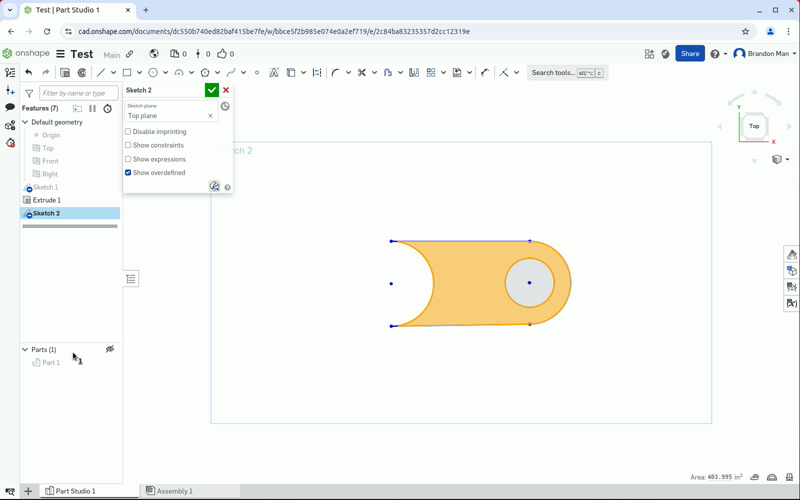
key(shift+y)
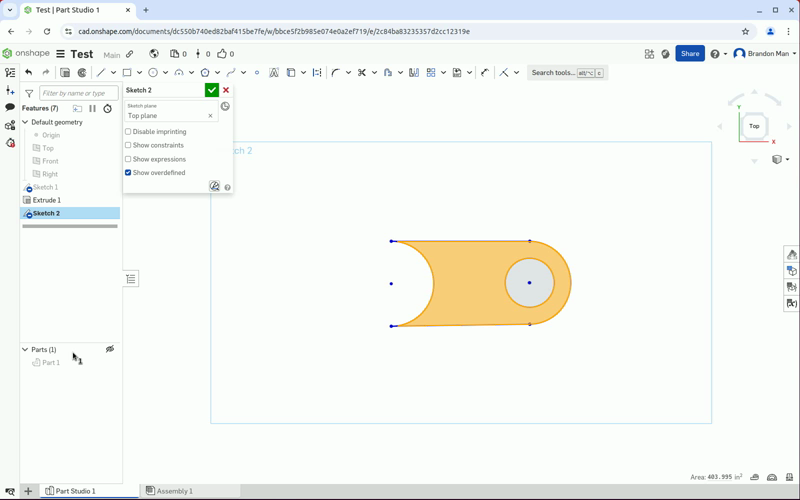
key(shift+e)
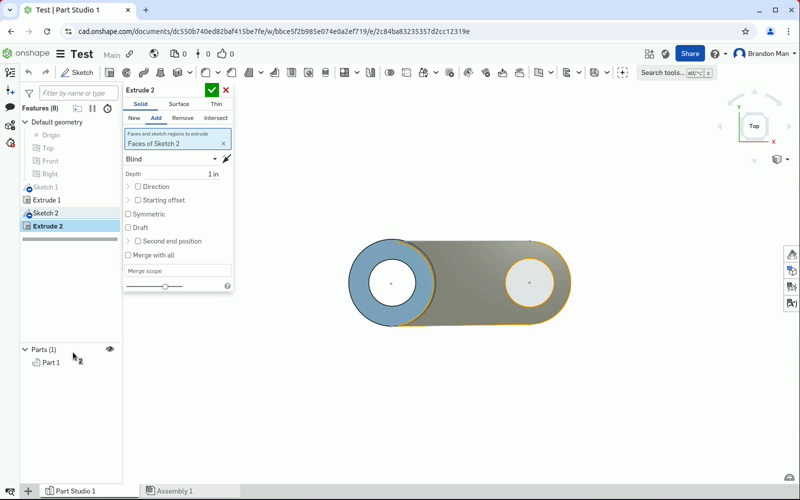
mouse_move(143, 106)
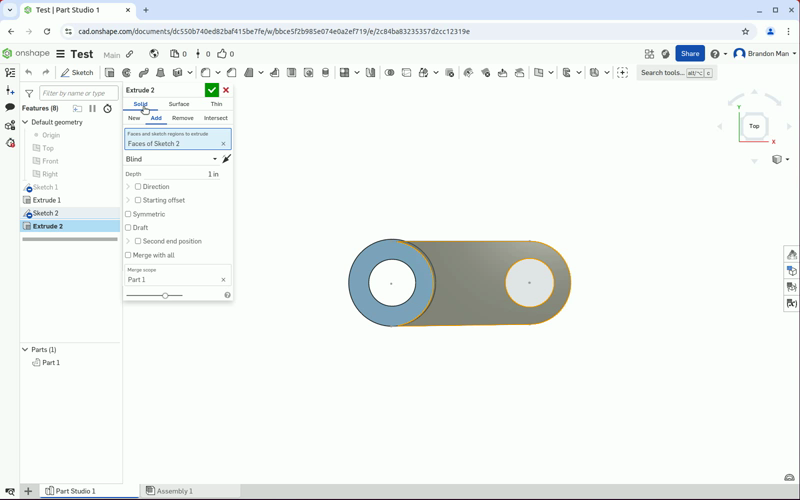
click(143, 106)
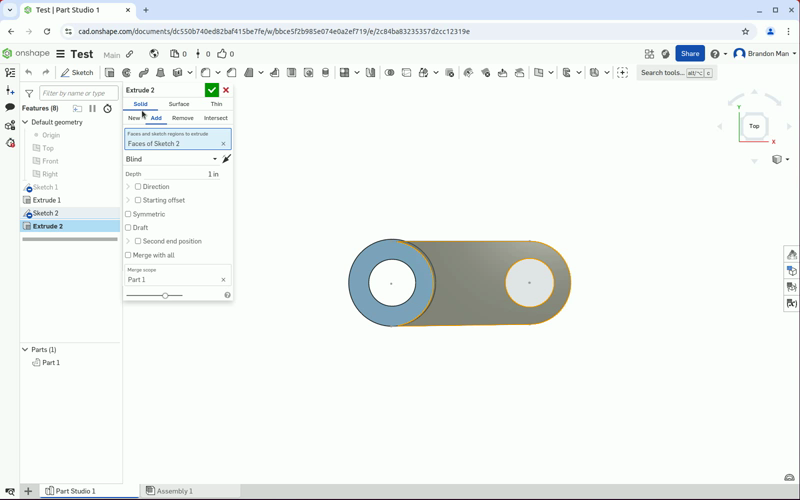
mouse_move(137, 120)
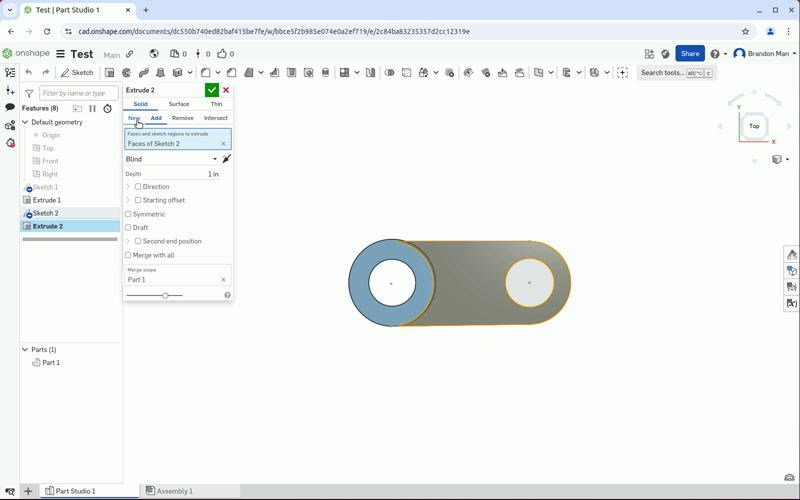
click(137, 120)
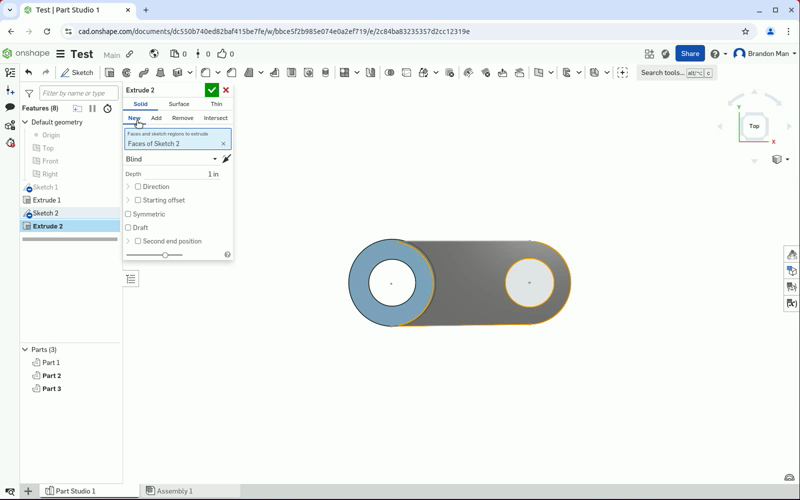
key(tab, 4)
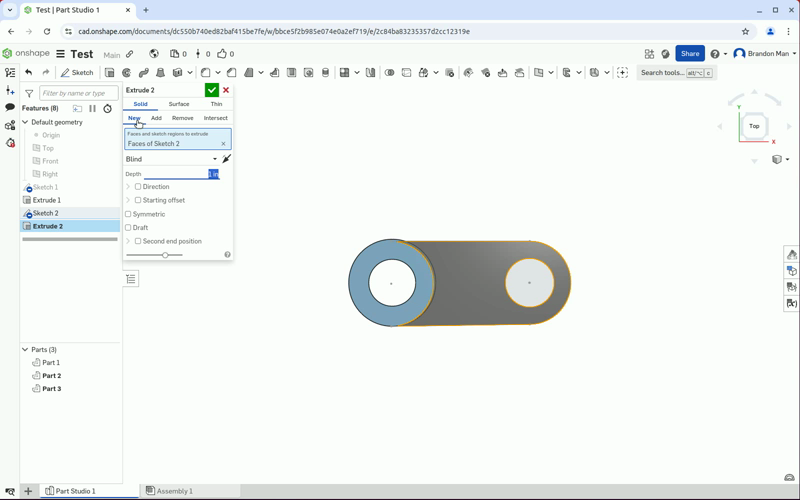
text(7.703)
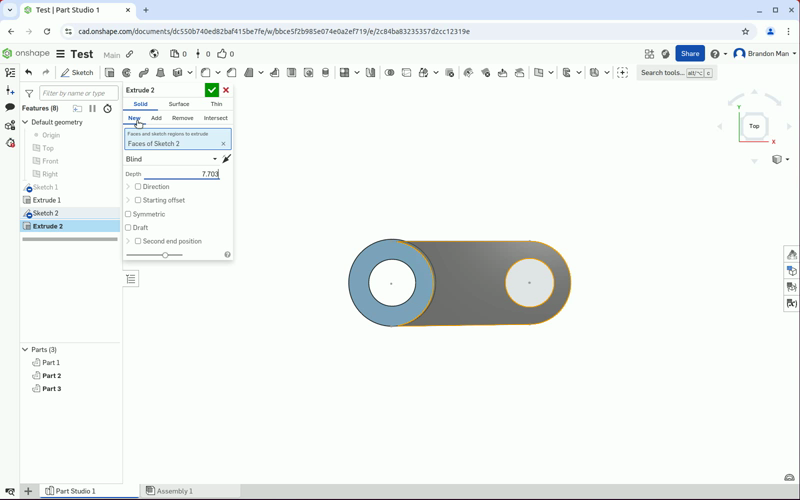
key(enter)
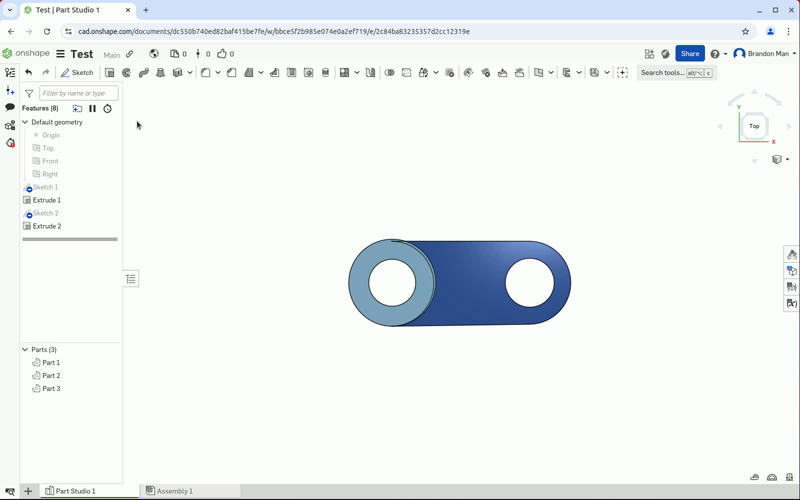
key(shift+h)
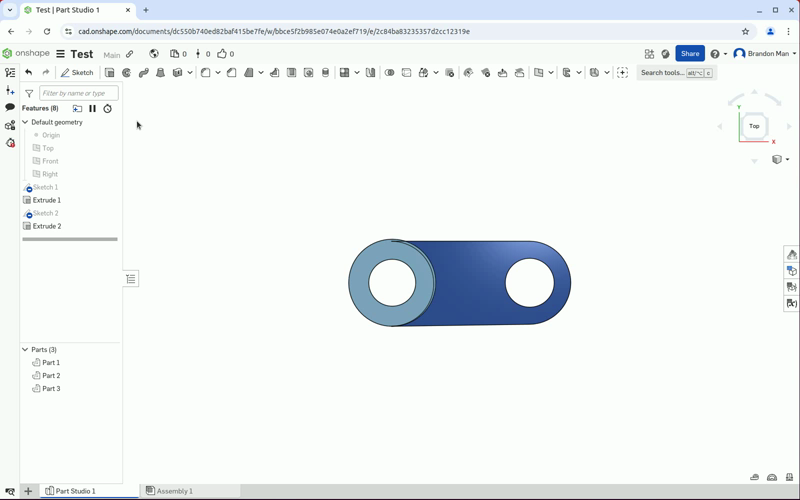
key(shift+h)
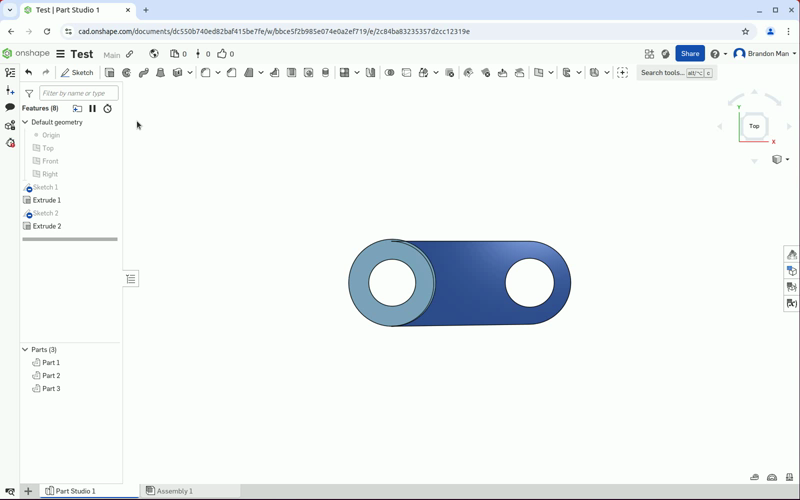
mouse_move(73, 189)
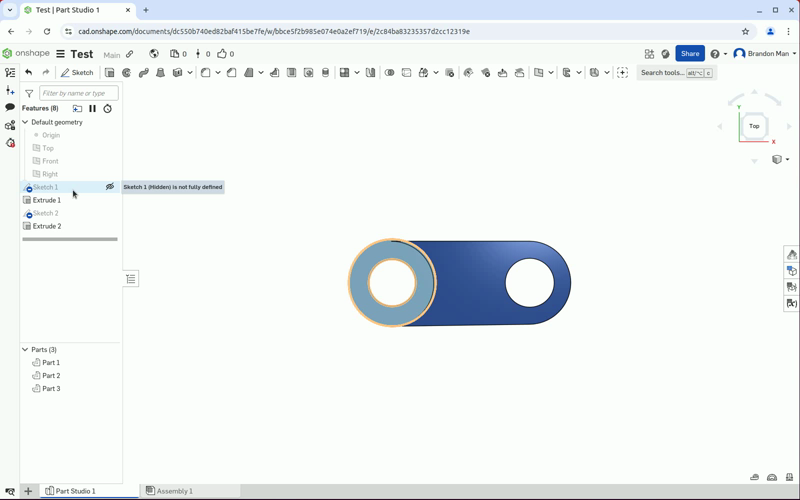
click(73, 189)
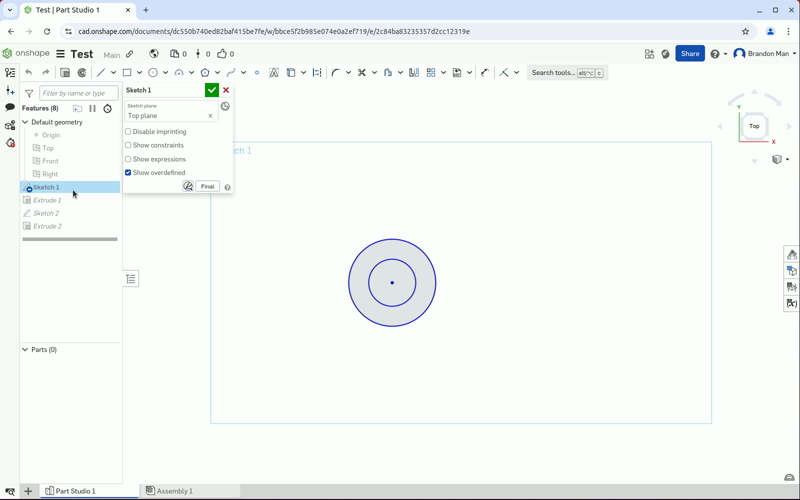
mouse_move(229, 92)
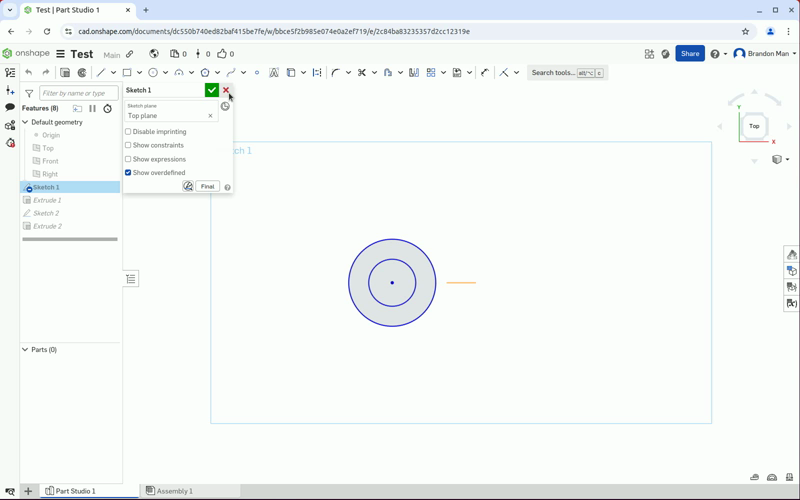
click(229, 92)
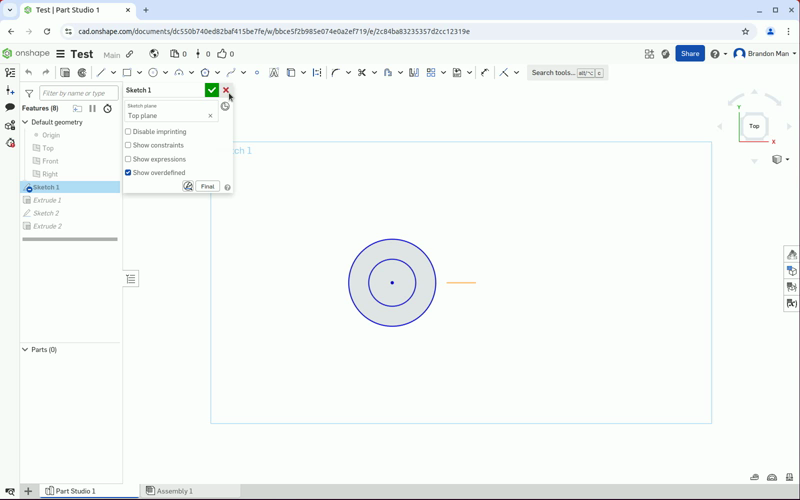
key(shift+s)
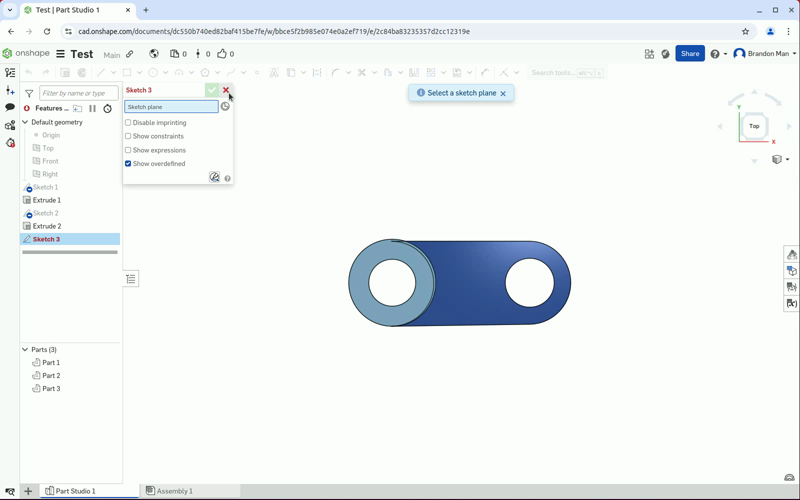
mouse_move(73, 150)
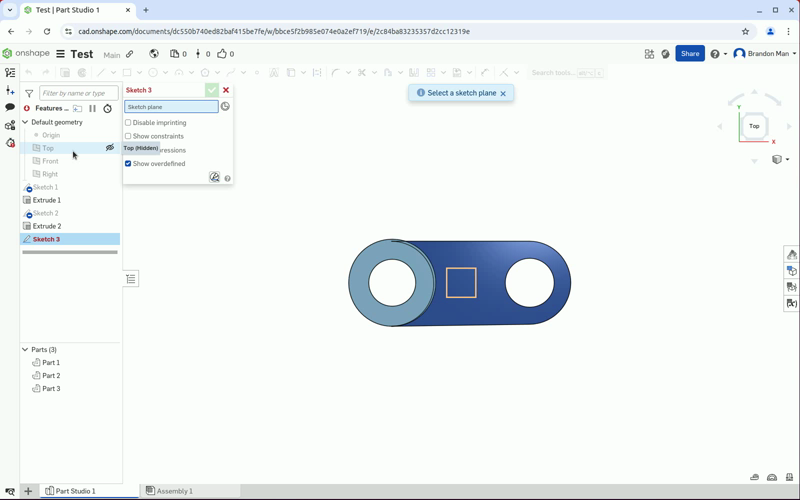
click(73, 150)
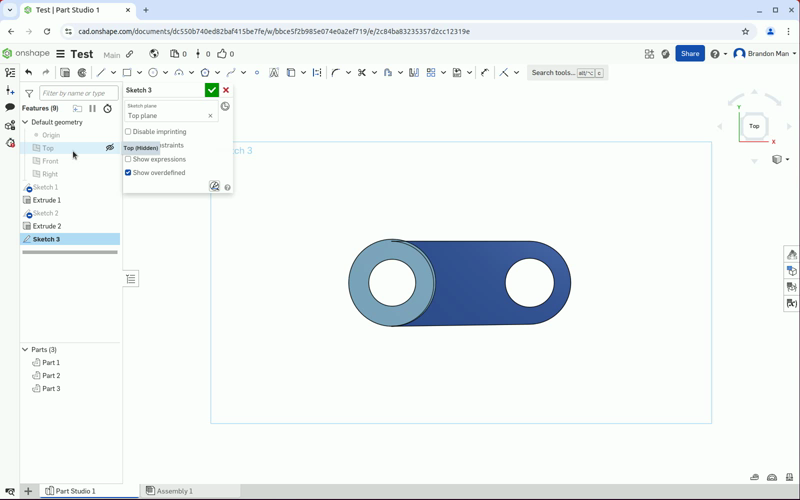
mouse_move(73, 352)
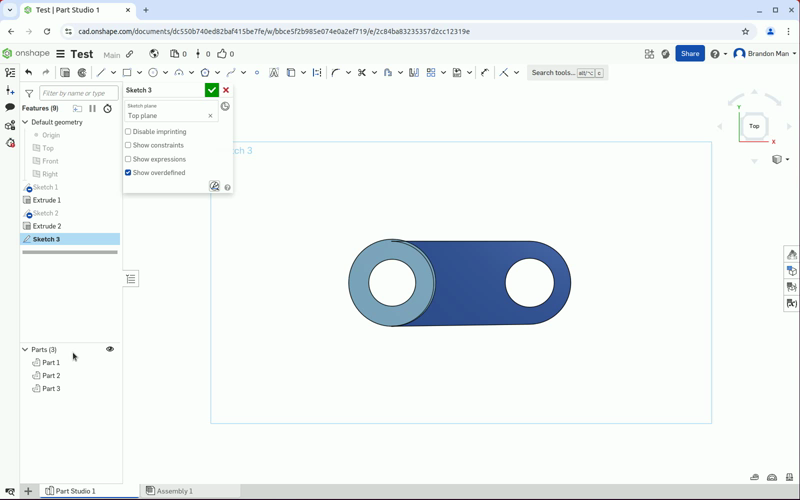
key(y)
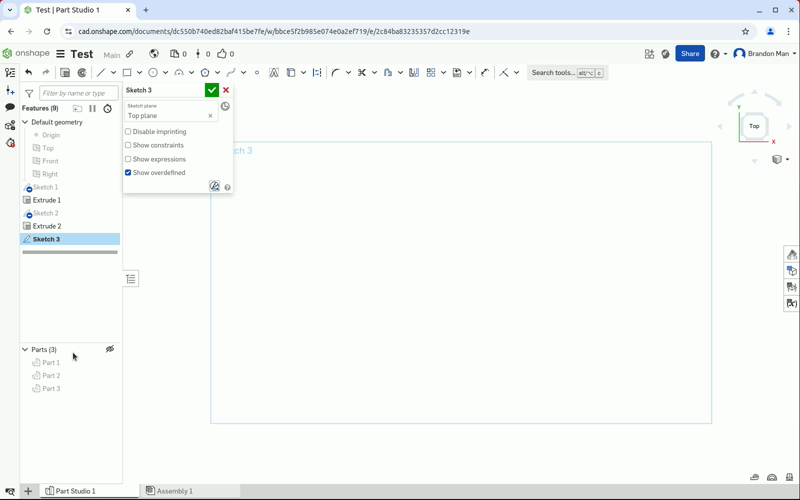
key(c)
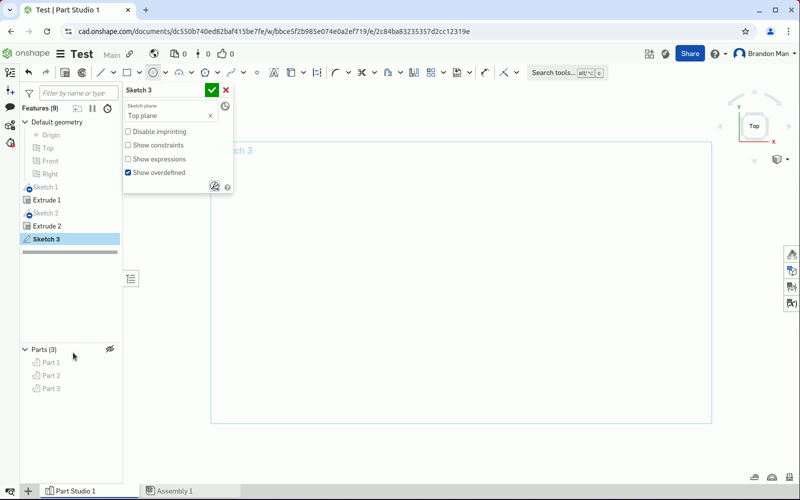
key_down(shift)
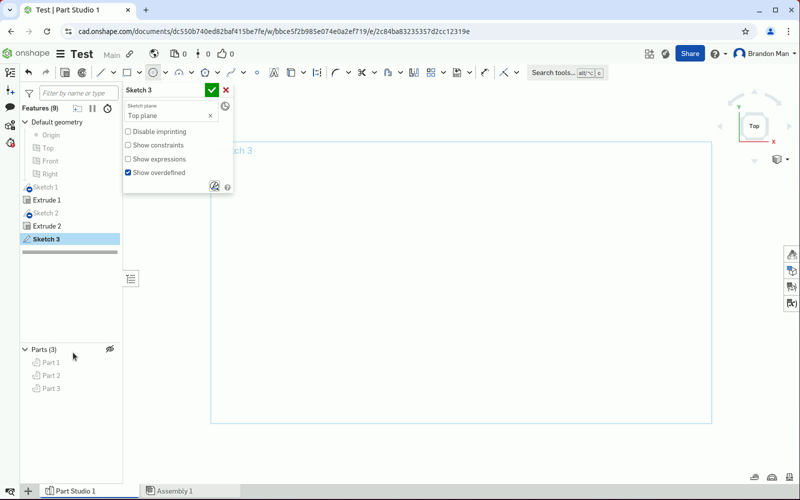
mouse_move(392, 282)
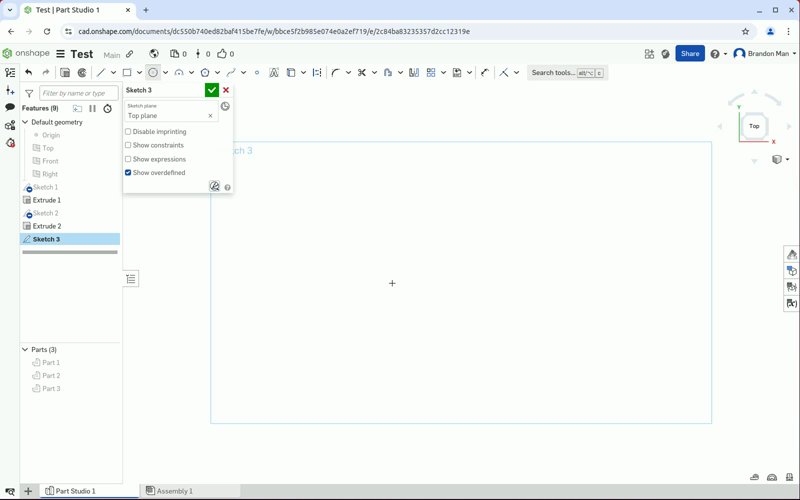
click(392, 282)
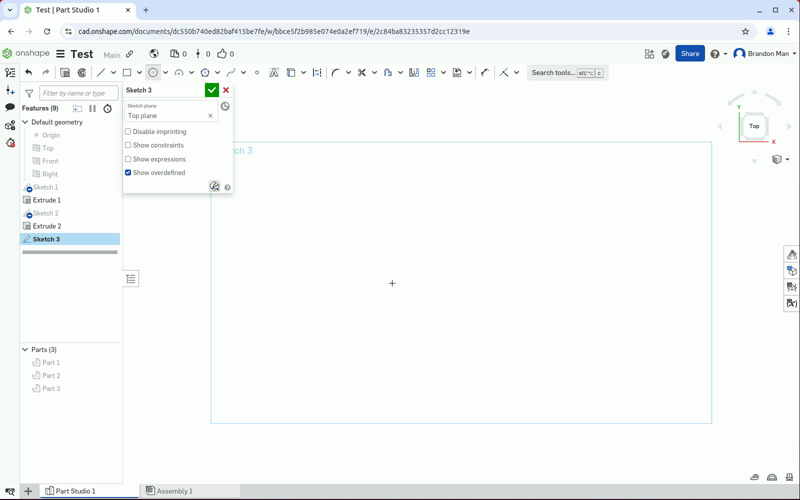
key_up(shift)
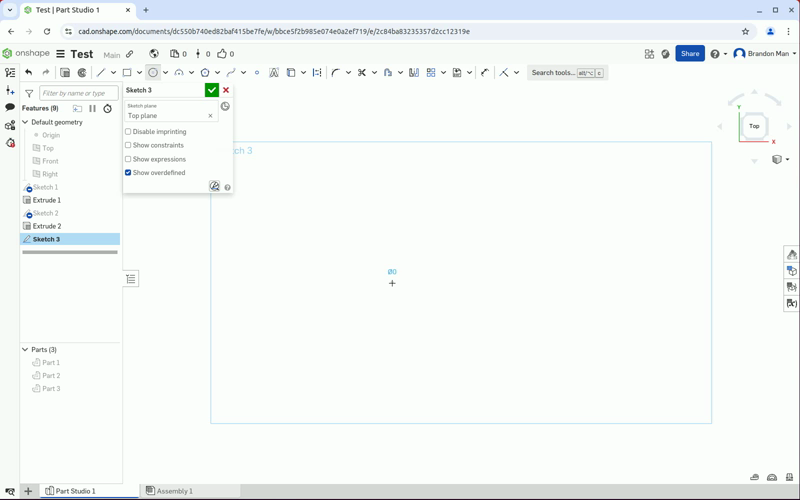
mouse_move(435, 282)
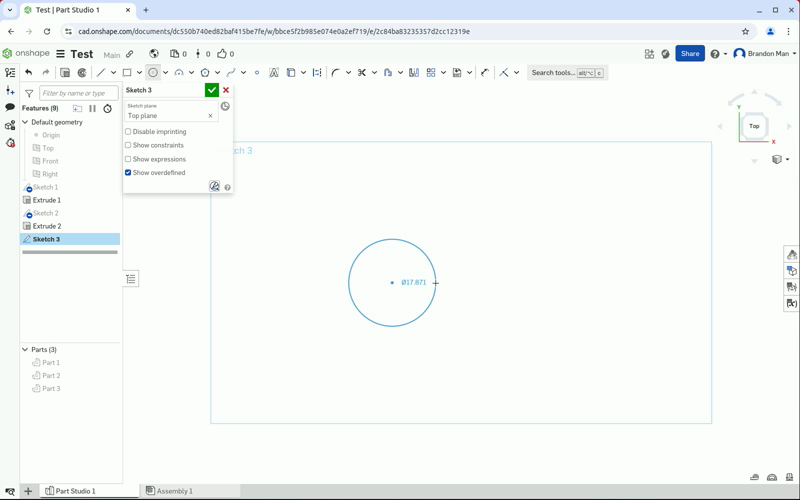
click(435, 282)
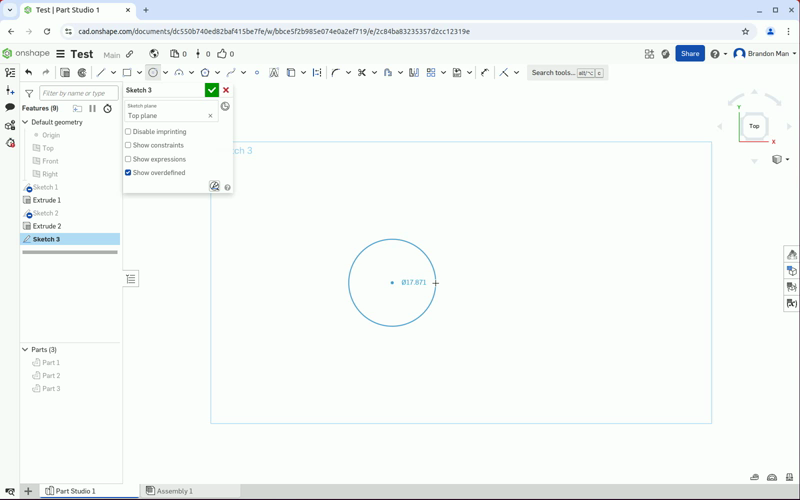
key(esc)
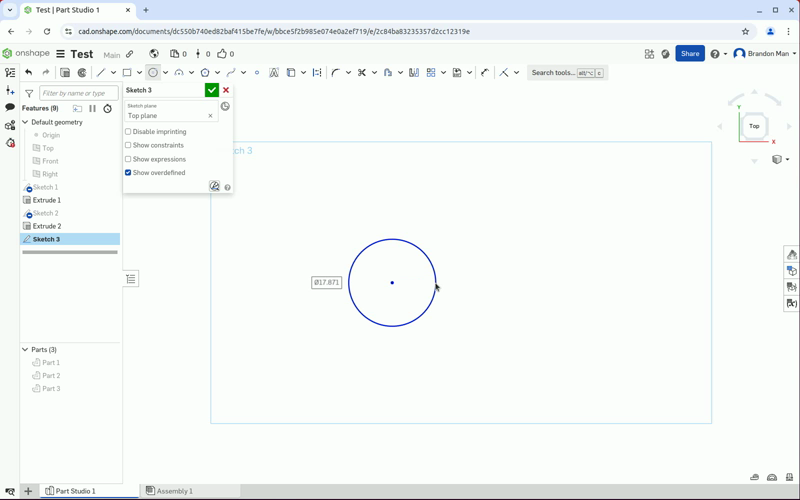
key(c)
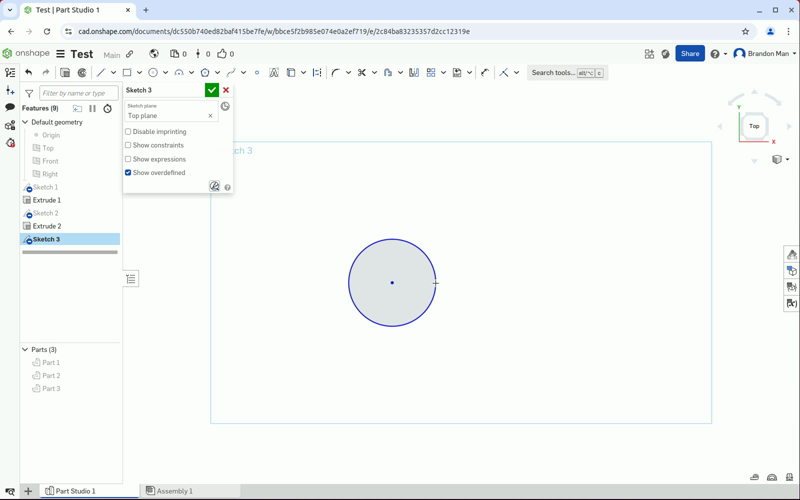
key_down(shift)
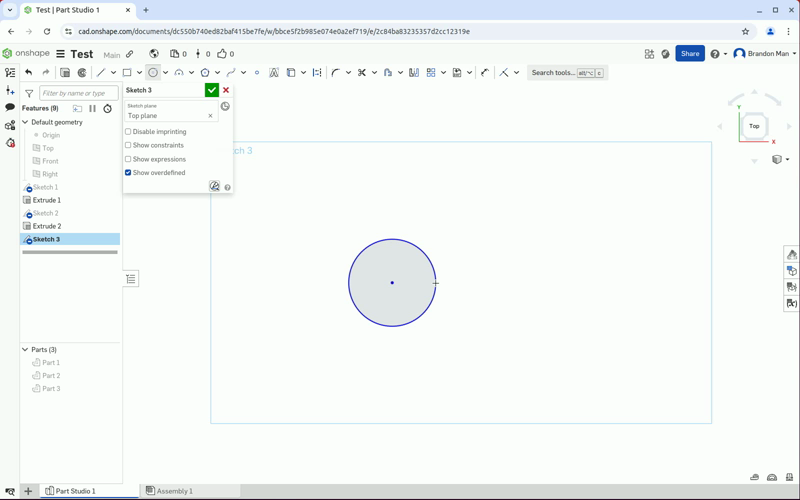
mouse_move(392, 282)
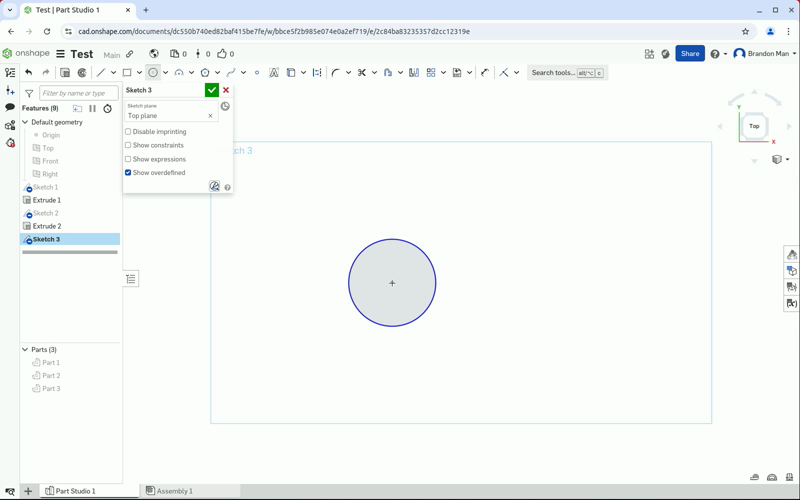
click(392, 282)
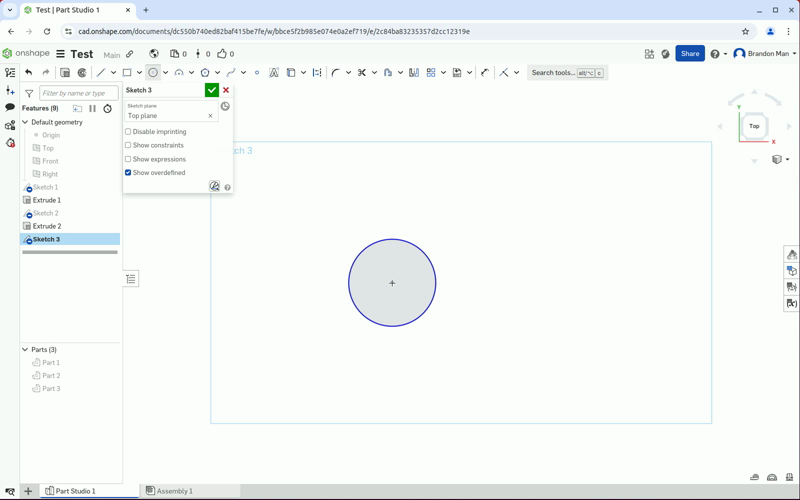
key_up(shift)
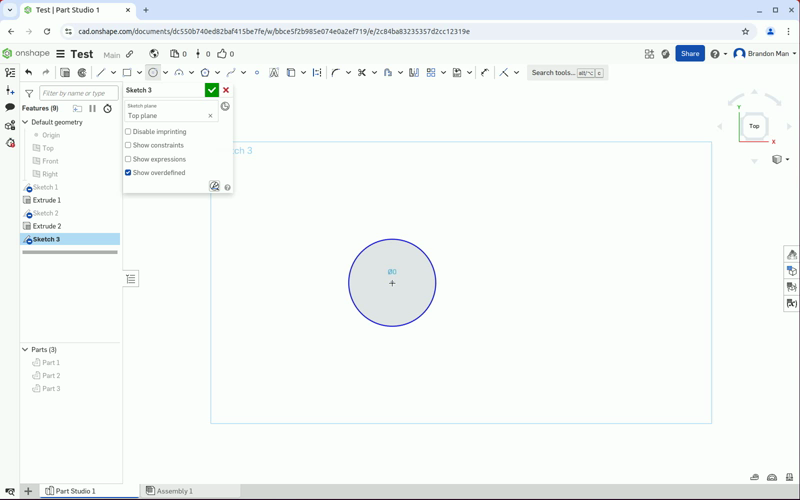
mouse_move(415, 282)
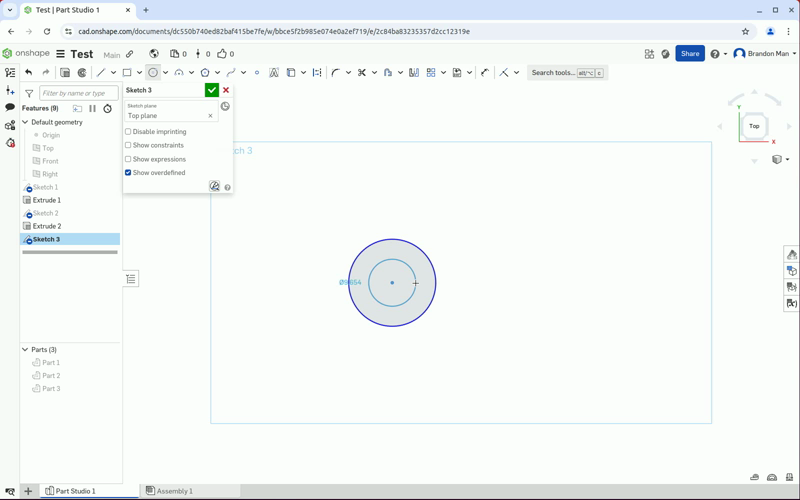
click(415, 282)
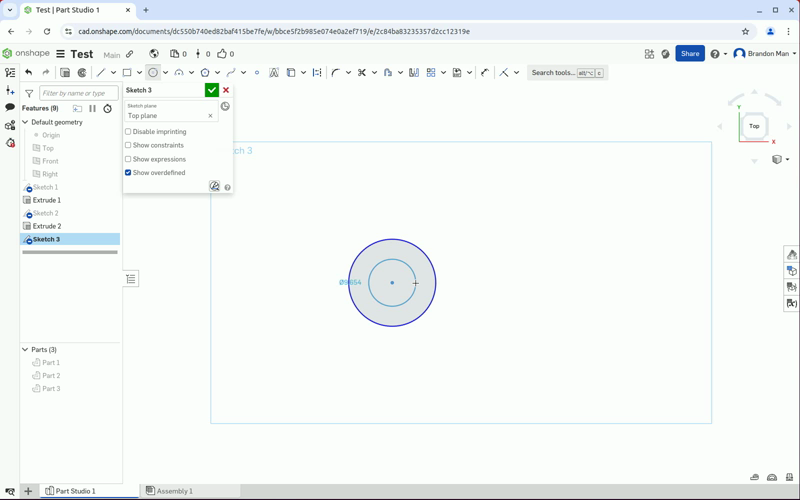
key(esc)
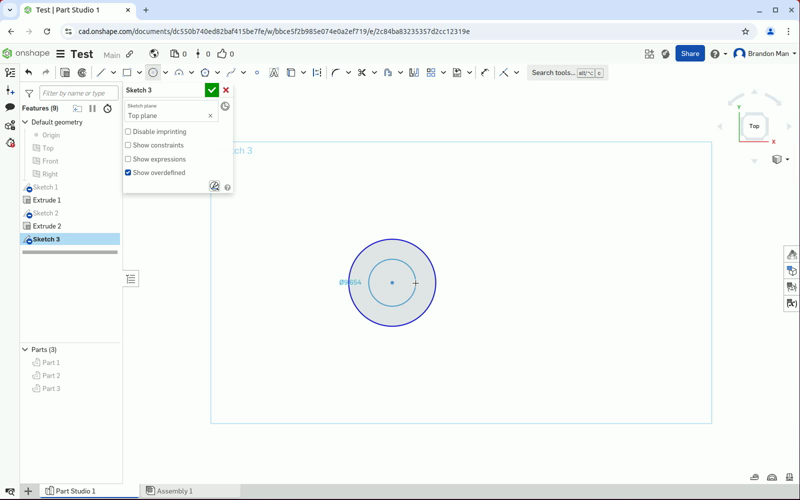
mouse_move(359, 270)
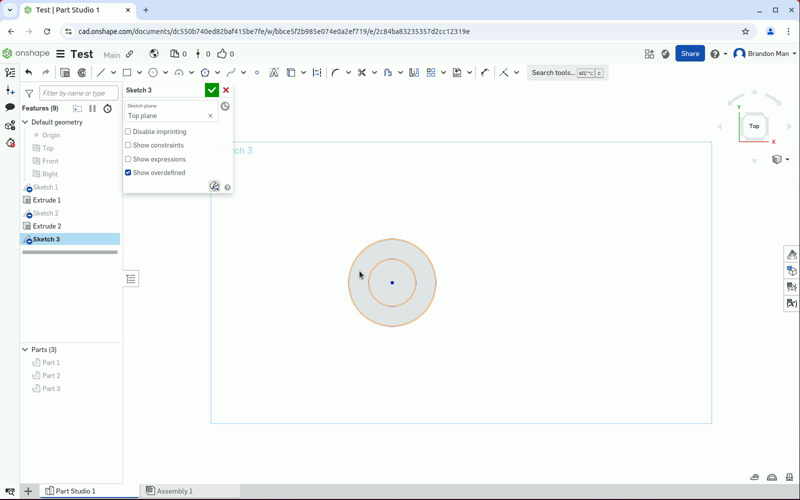
click(359, 270)
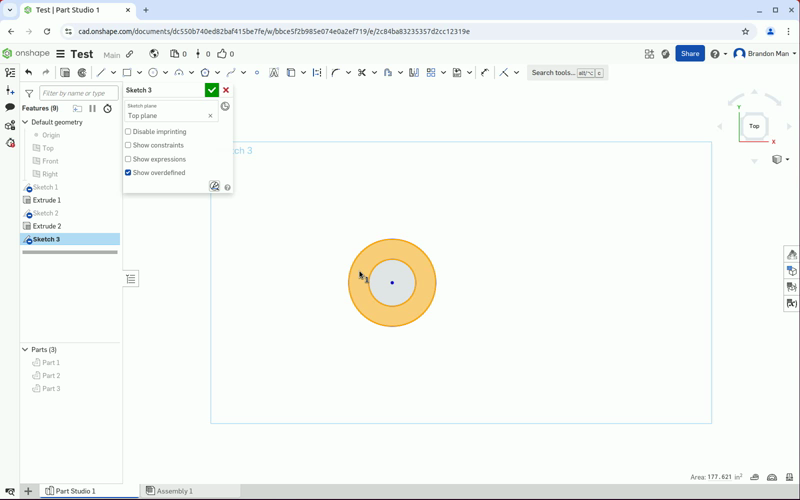
mouse_move(73, 352)
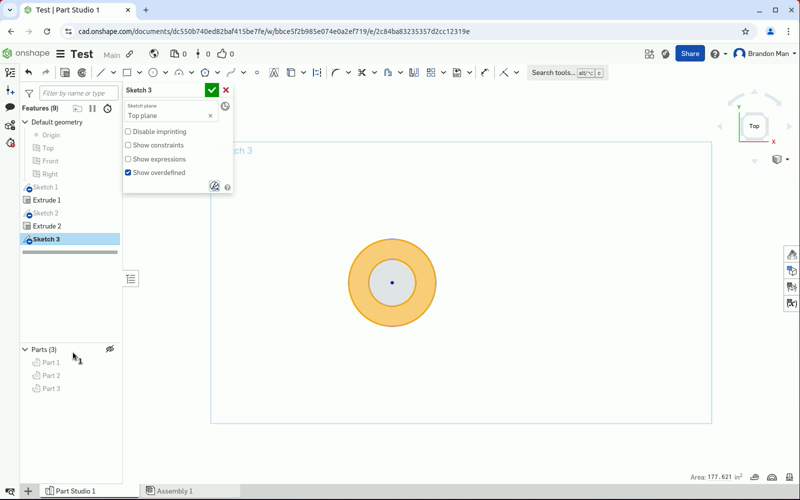
key(shift+y)
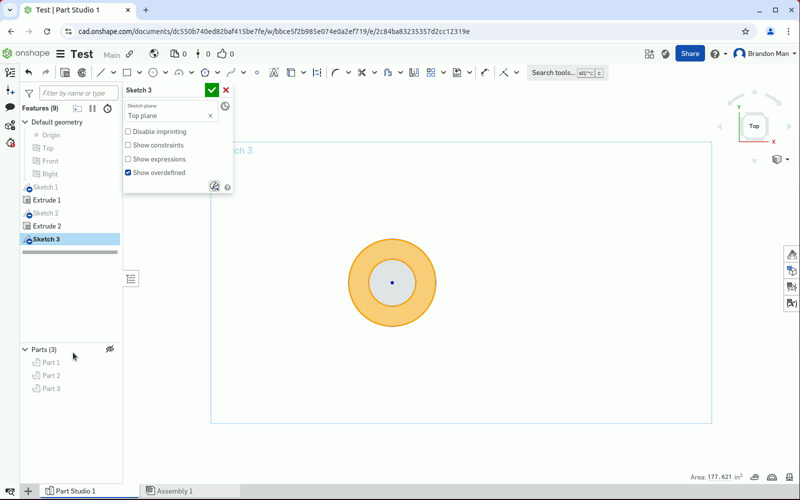
key(shift+e)
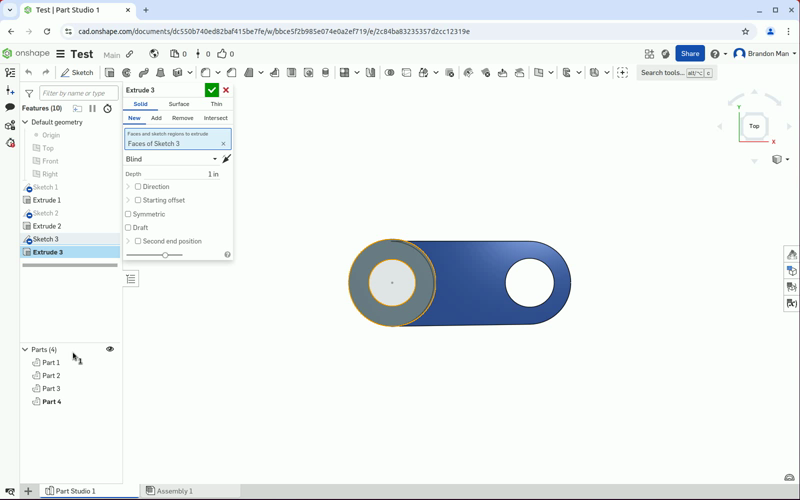
mouse_move(143, 106)
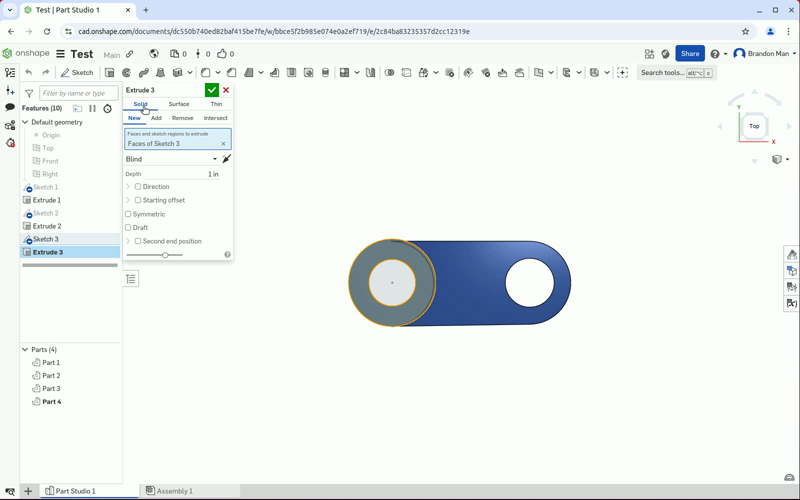
click(143, 106)
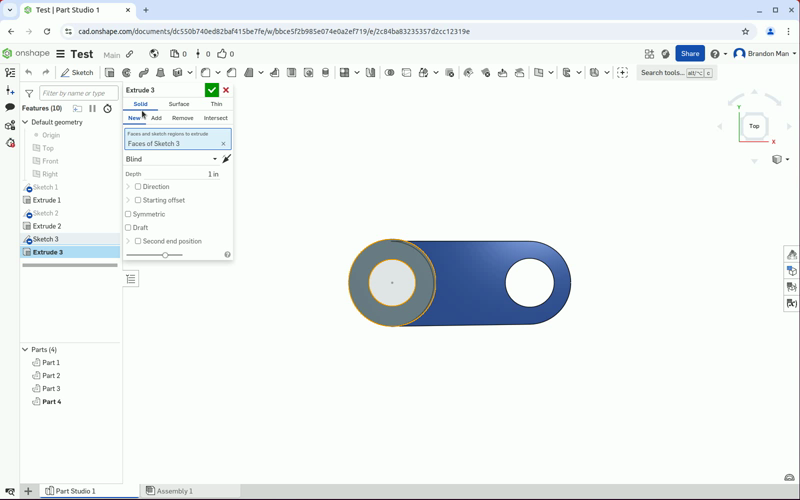
mouse_move(137, 120)
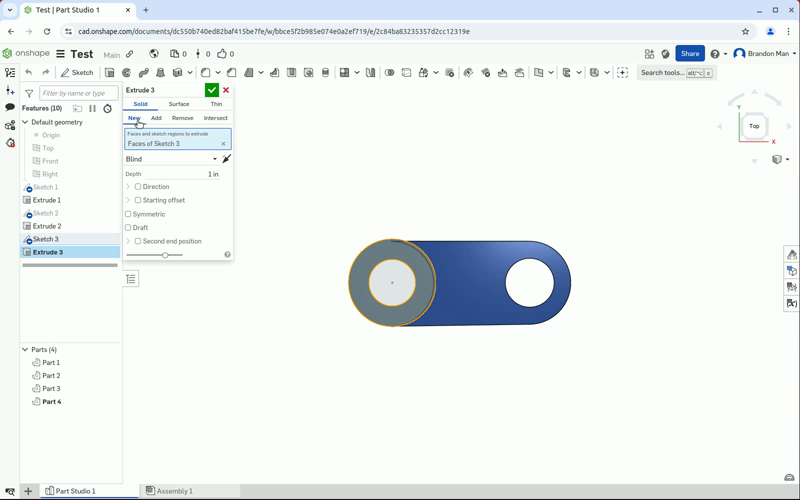
click(137, 120)
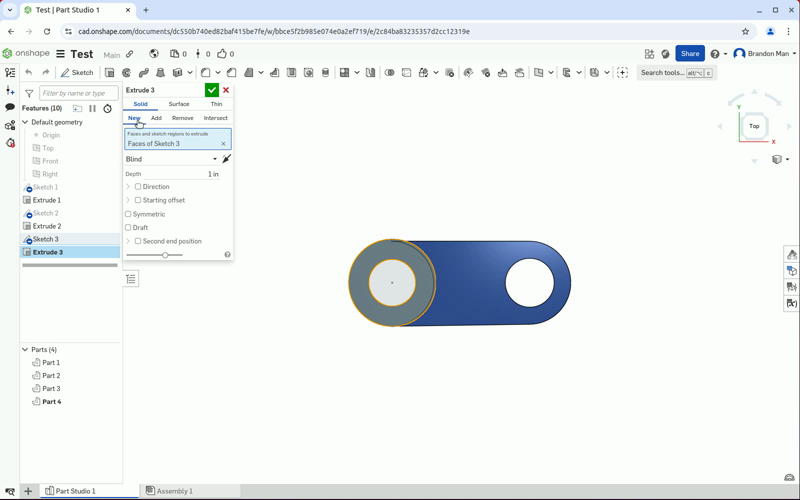
key(tab, 4)
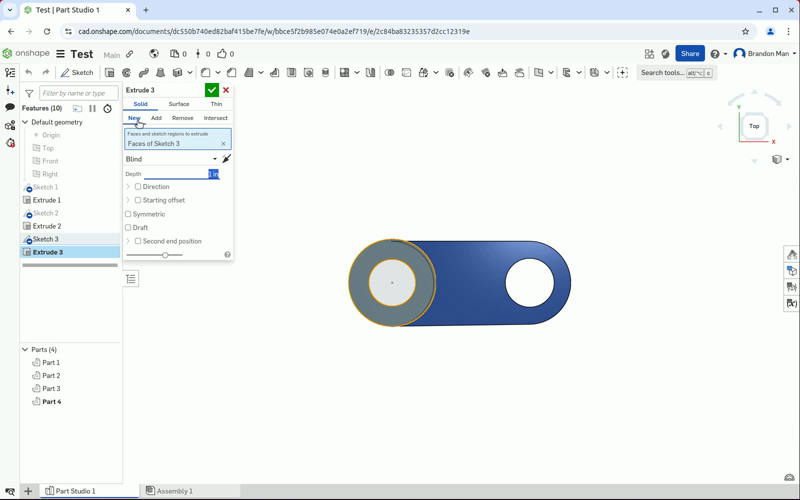
text(15.165)
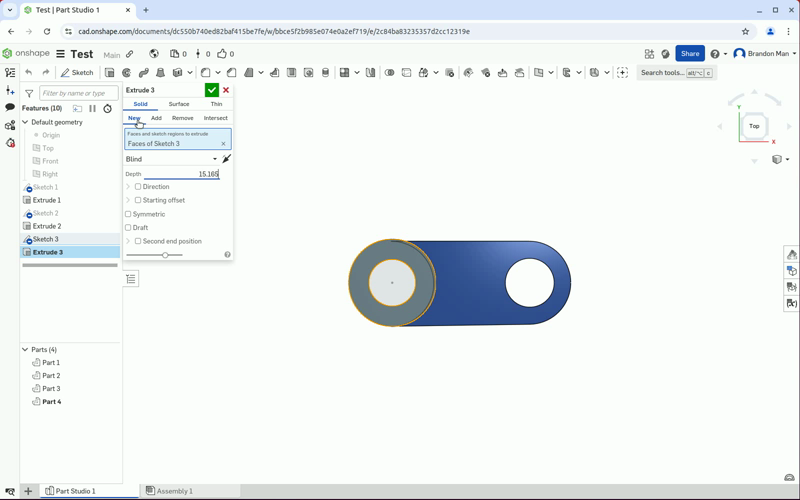
key(enter)
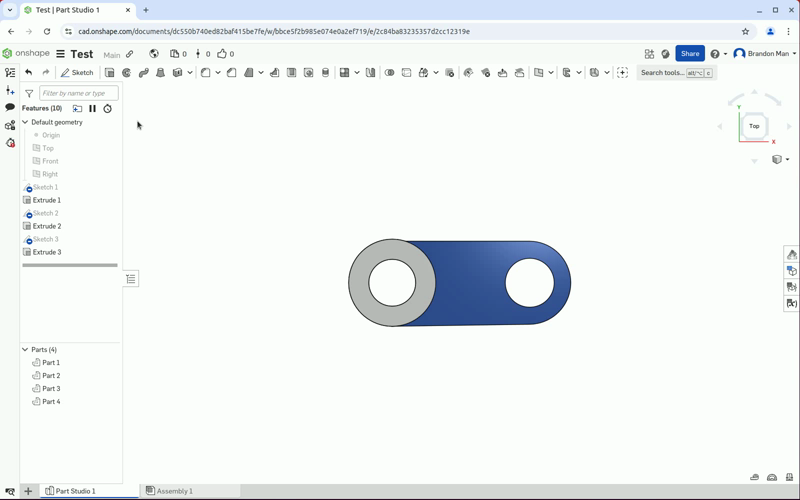
key(shift+h)
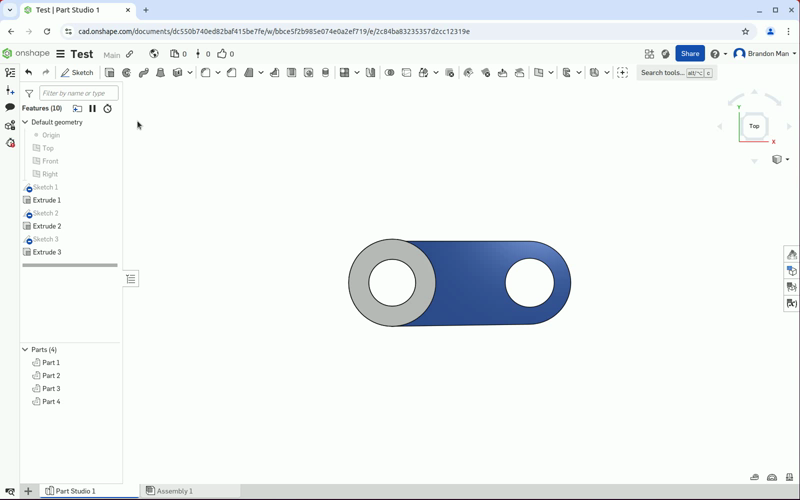
key(shift+h)
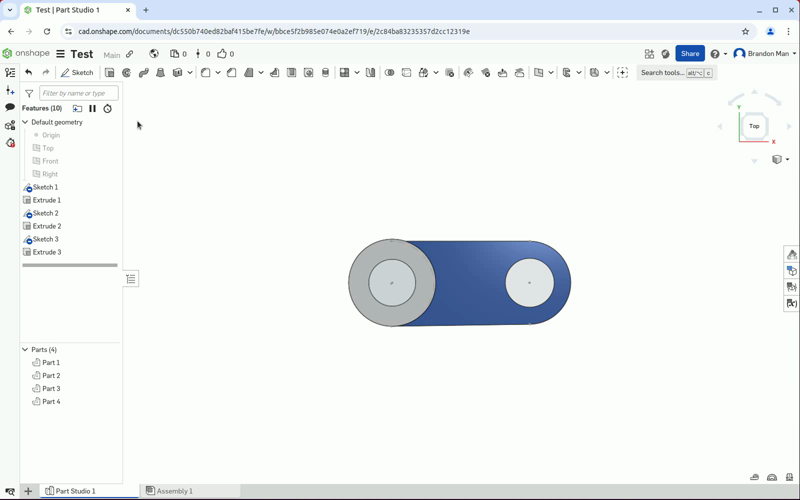
key(shift+7)
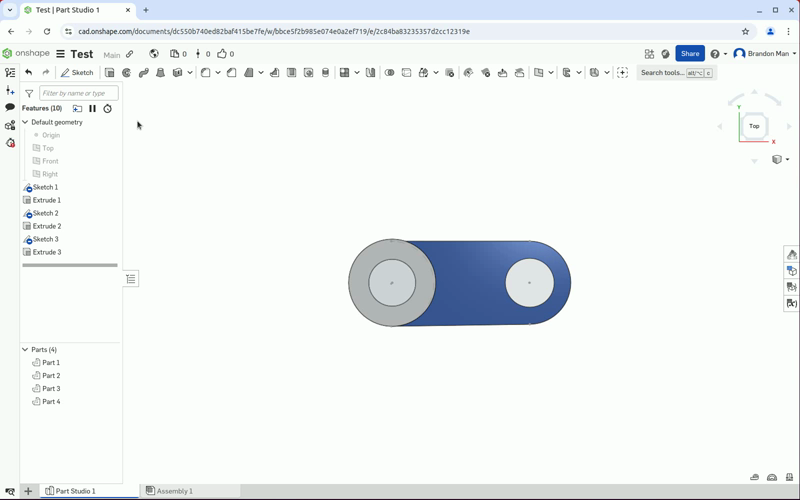
key(up, 3)
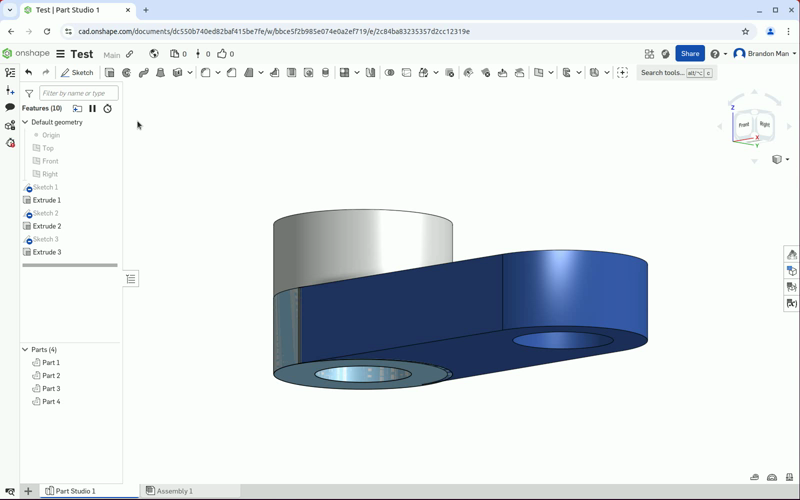
key(left, 3)
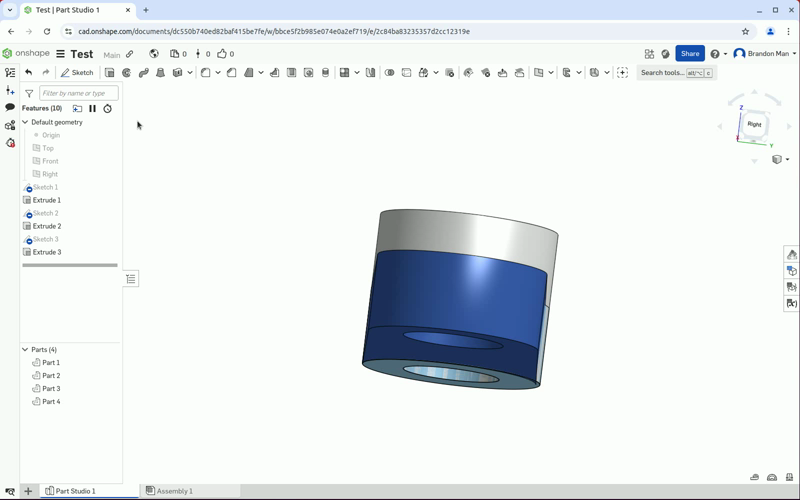
key(right, 3)
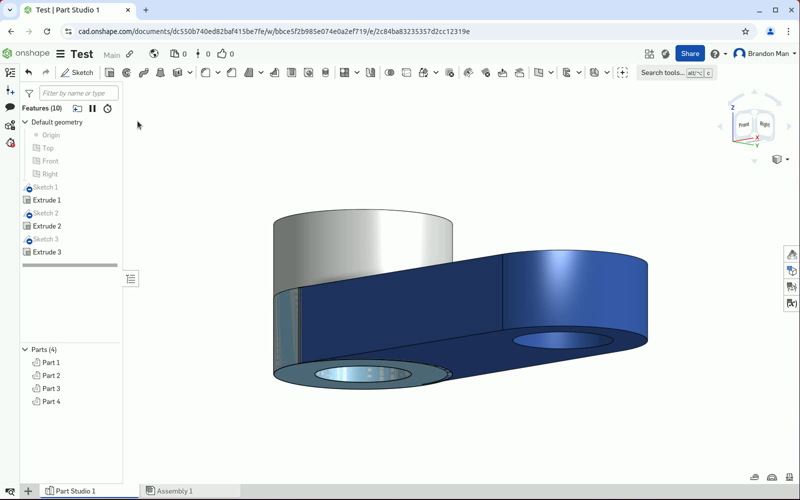
key(down, 3)
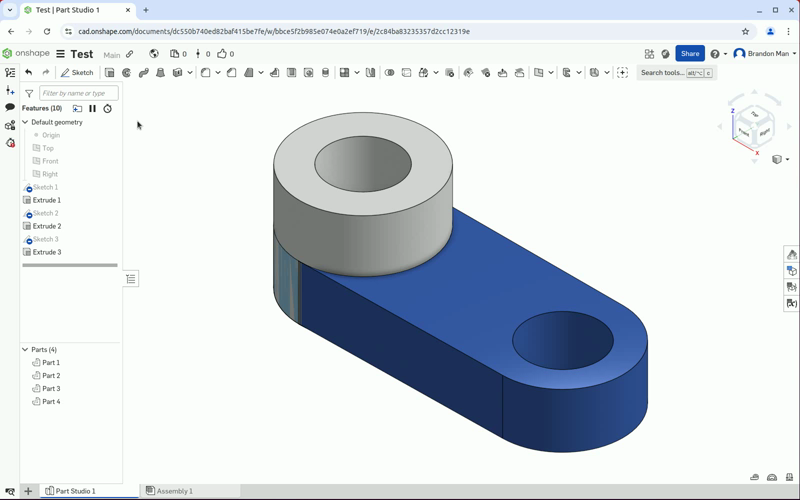
mouse_move(73, 189)
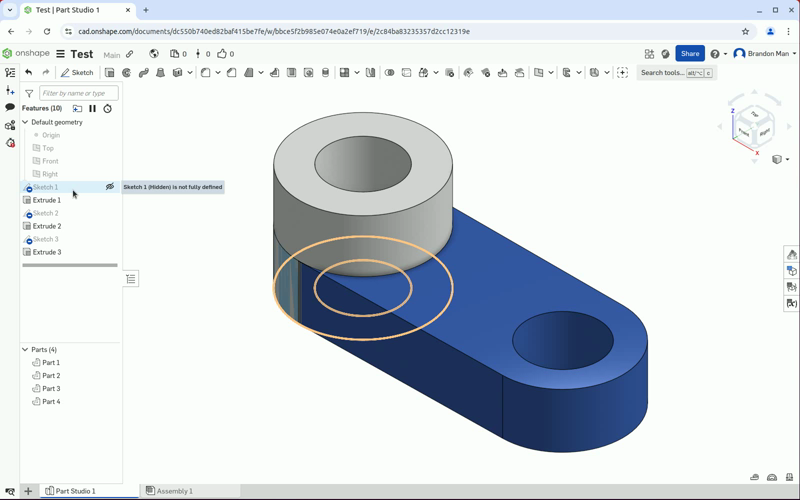
click(73, 189)